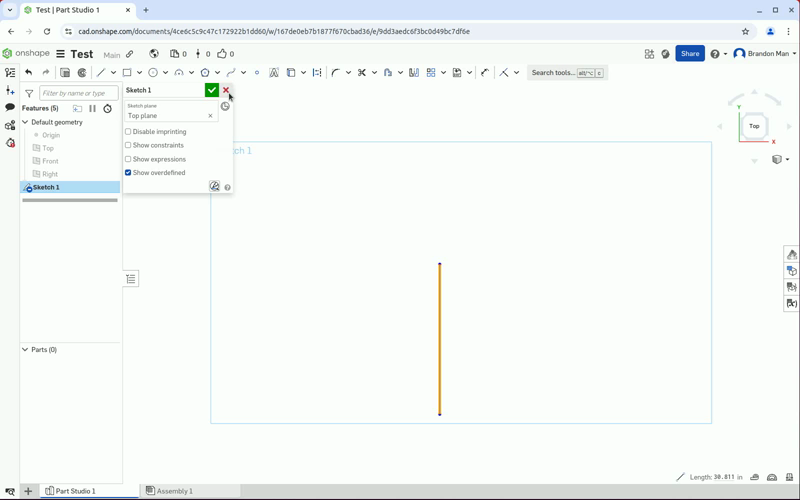
key(shift+h)
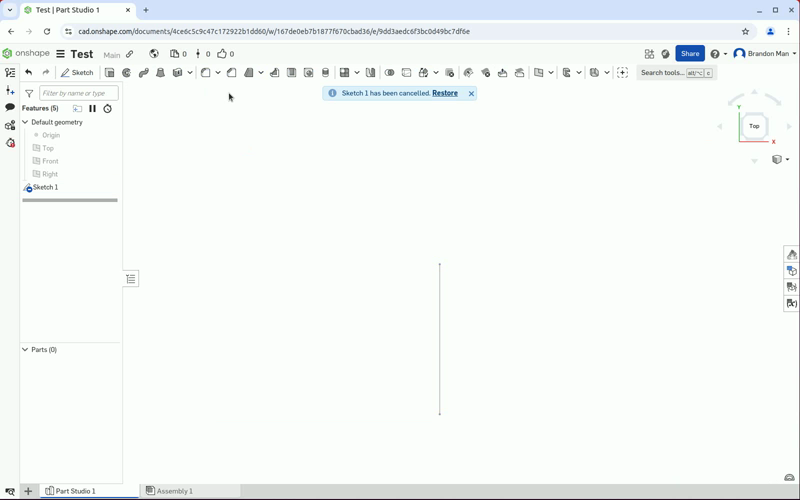
key(shift+s)
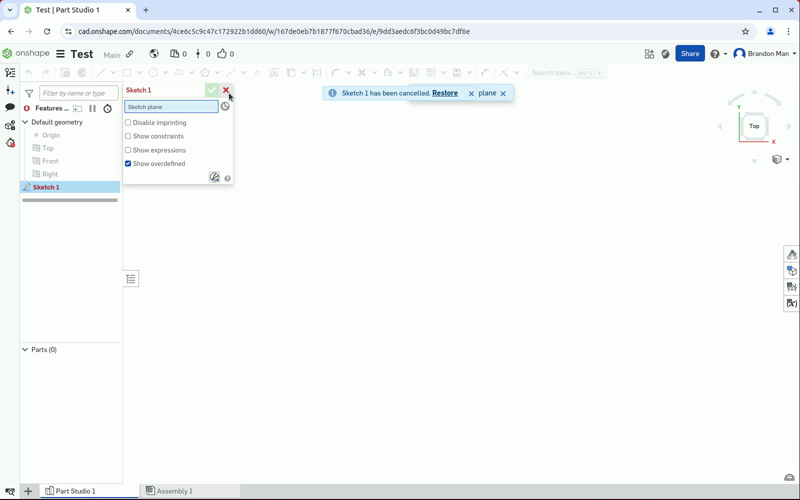
mouse_move(73, 150)
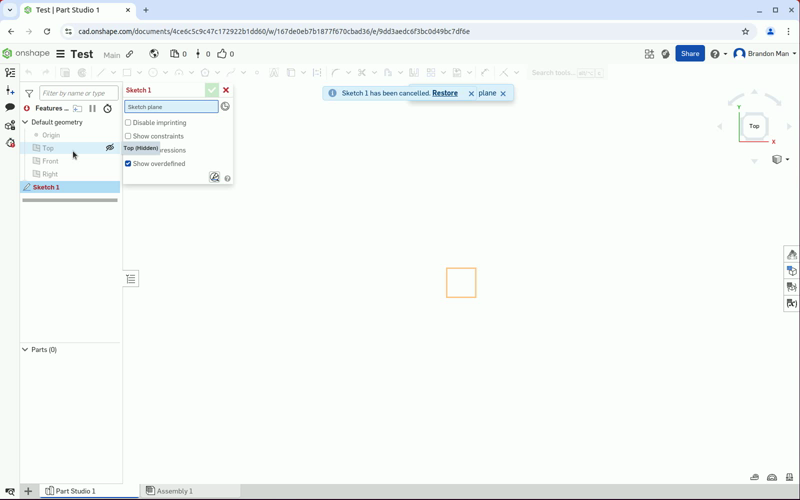
click(73, 150)
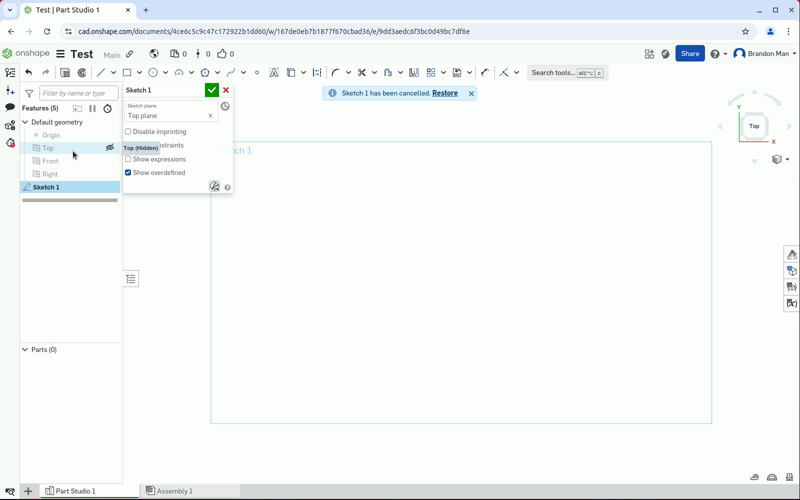
mouse_move(73, 352)
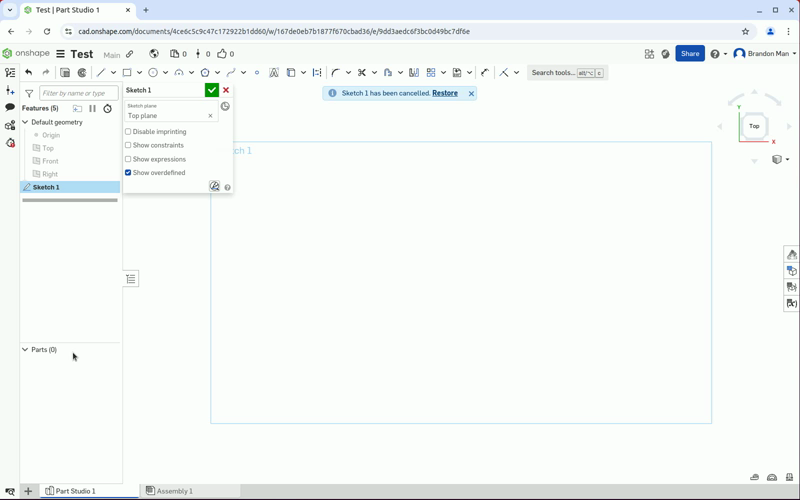
key(y)
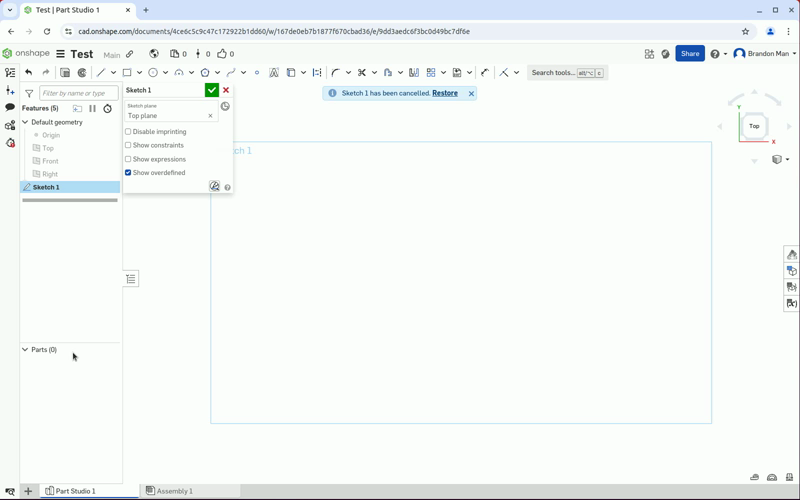
key(l)
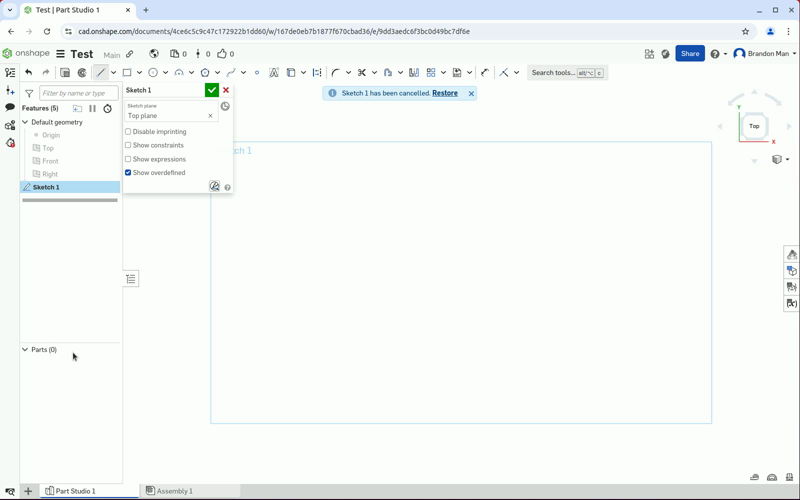
key_down(shift)
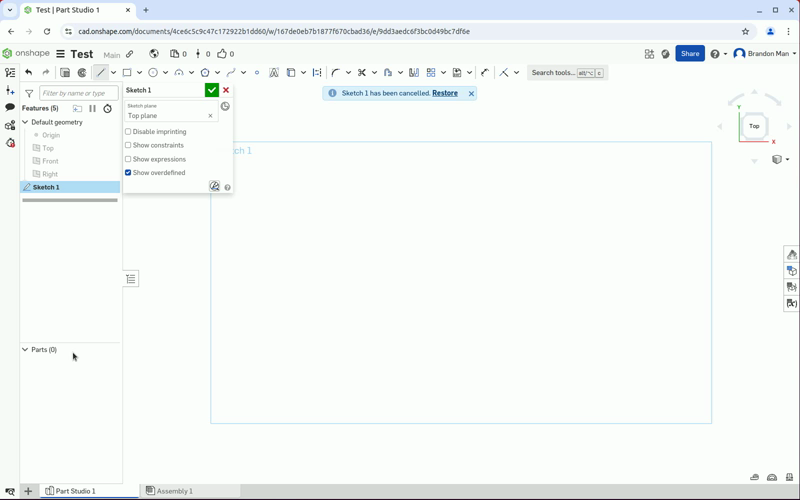
mouse_move(405, 365)
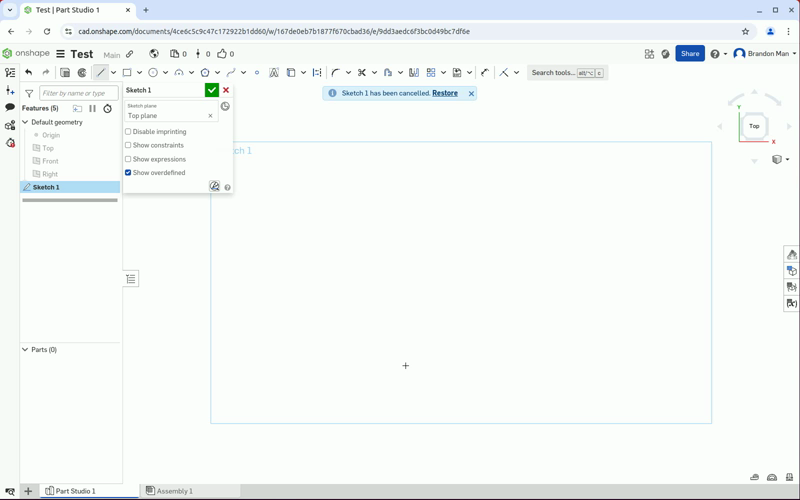
click(405, 365)
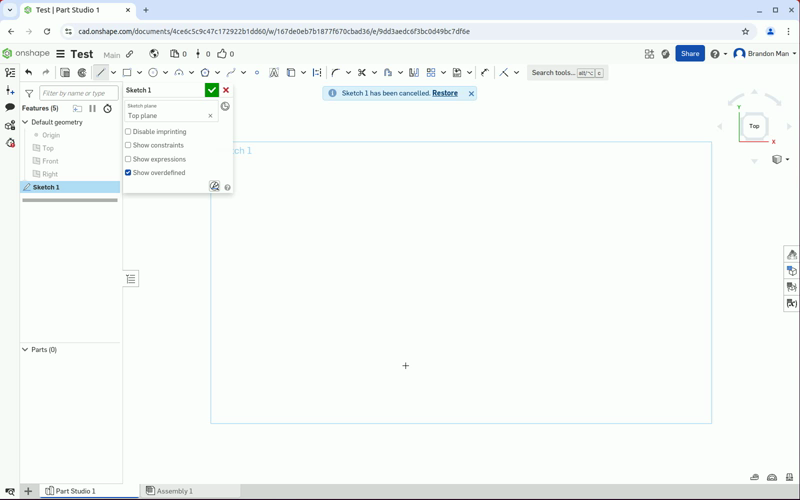
key_up(shift)
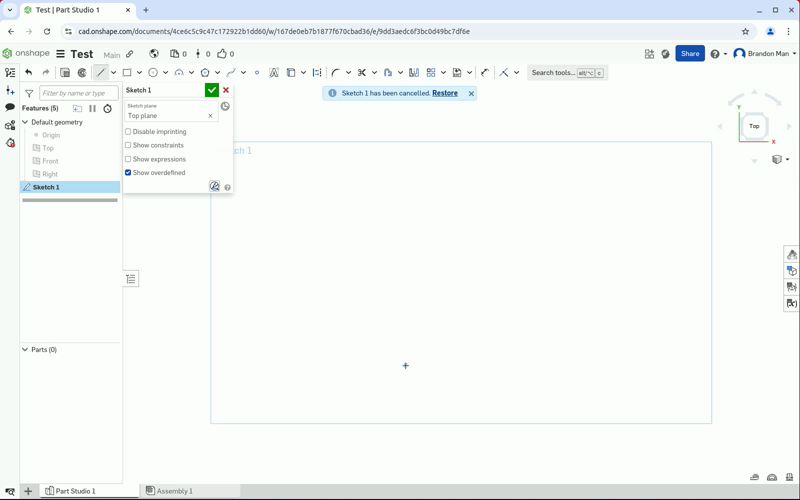
key_down(shift)
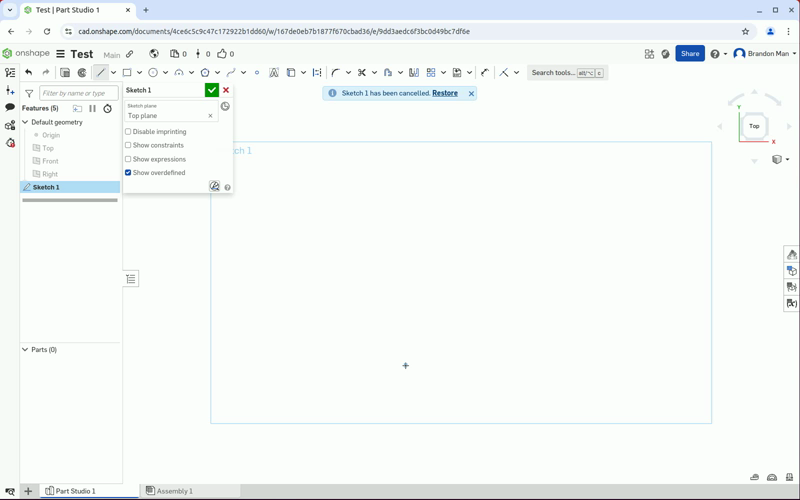
mouse_move(515, 365)
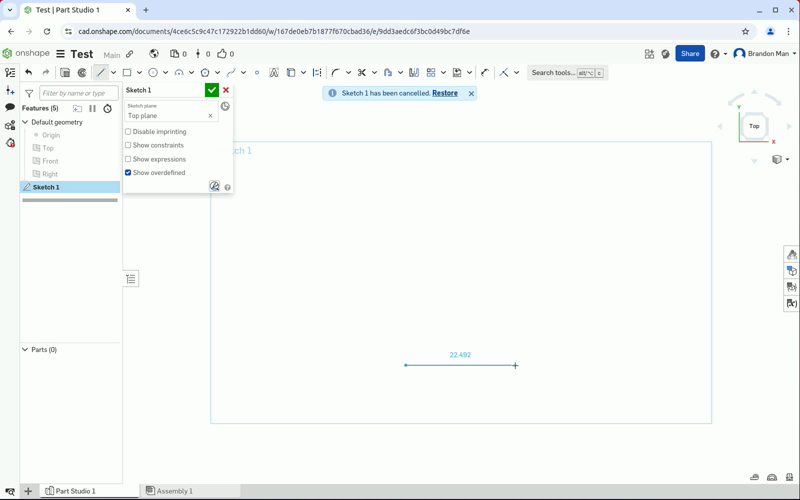
click(515, 365)
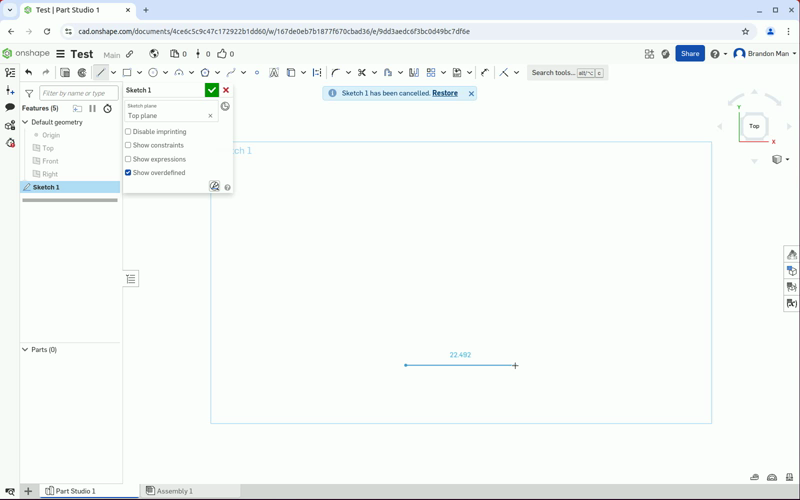
key_up(shift)
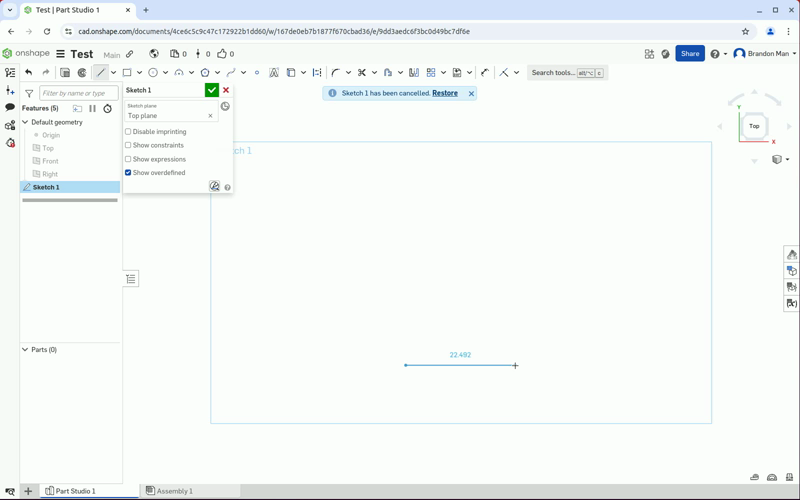
key_down(shift)
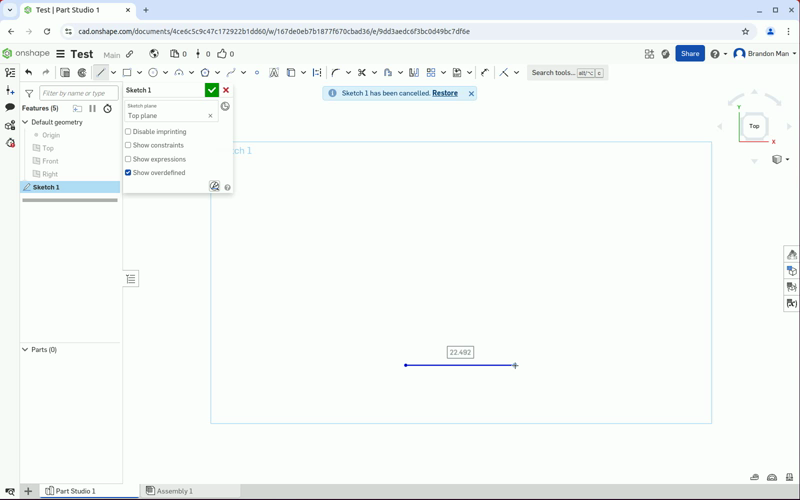
mouse_move(515, 200)
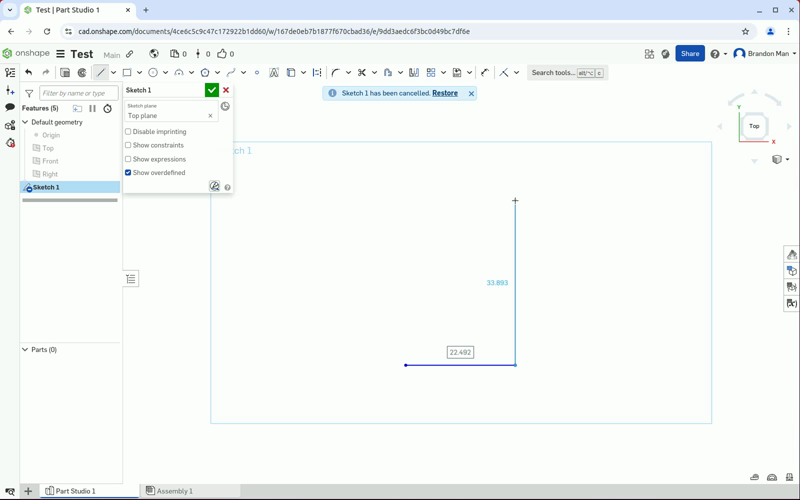
click(515, 200)
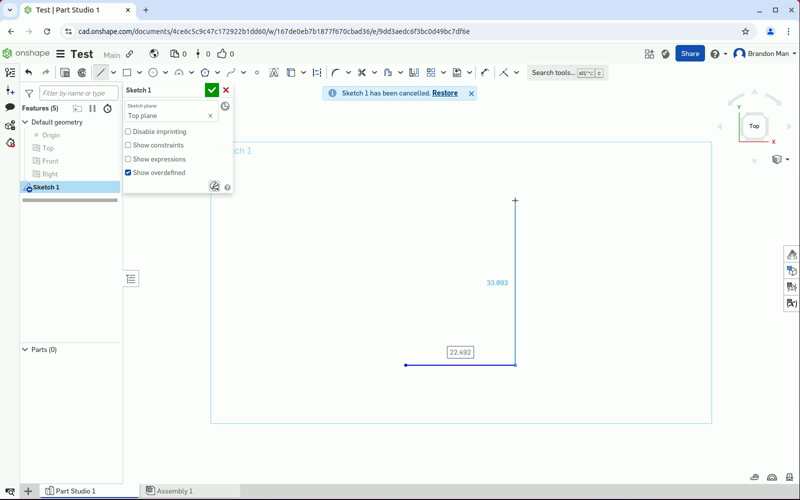
key_up(shift)
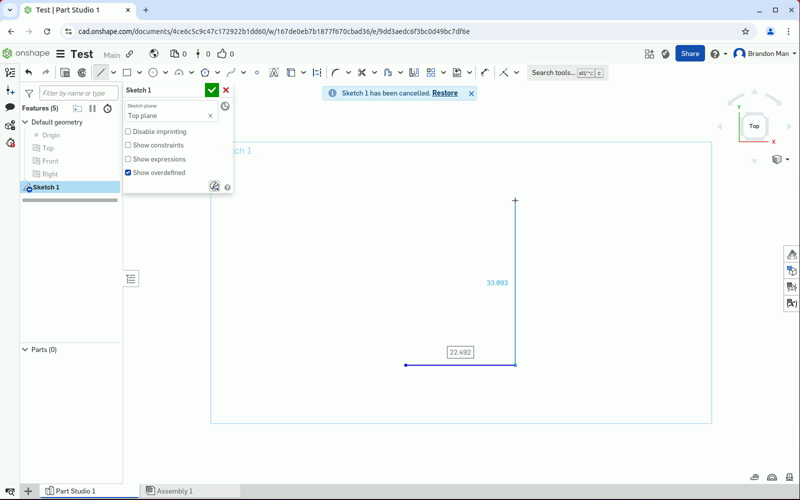
key_down(shift)
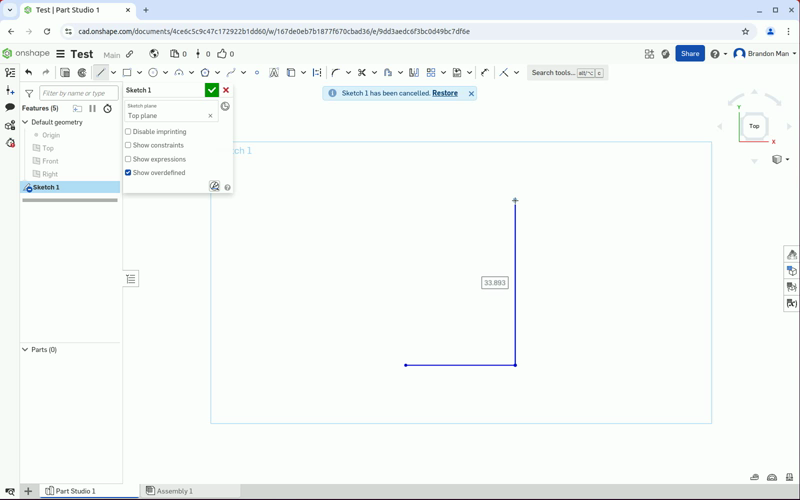
mouse_move(405, 200)
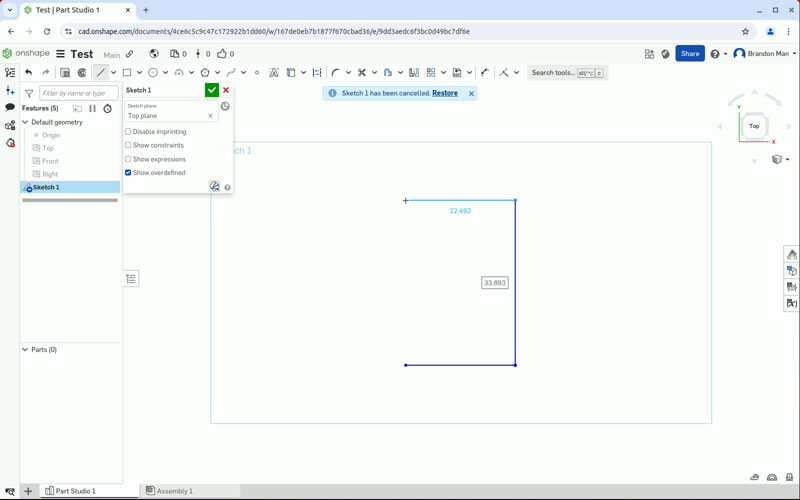
click(405, 200)
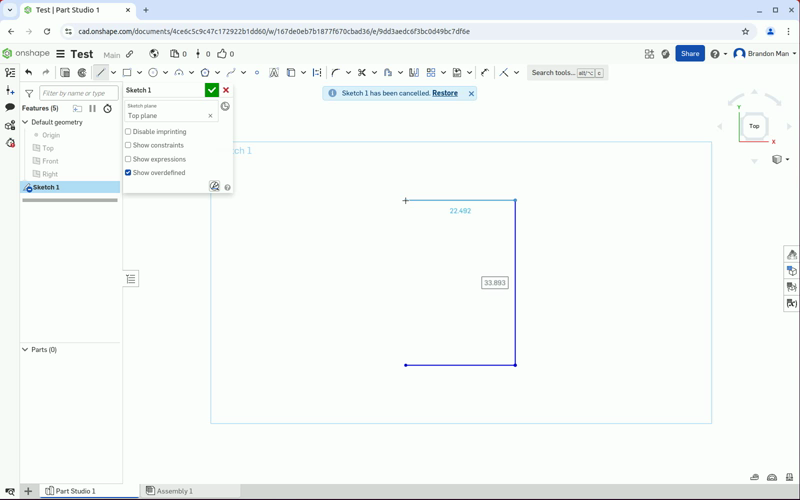
key_up(shift)
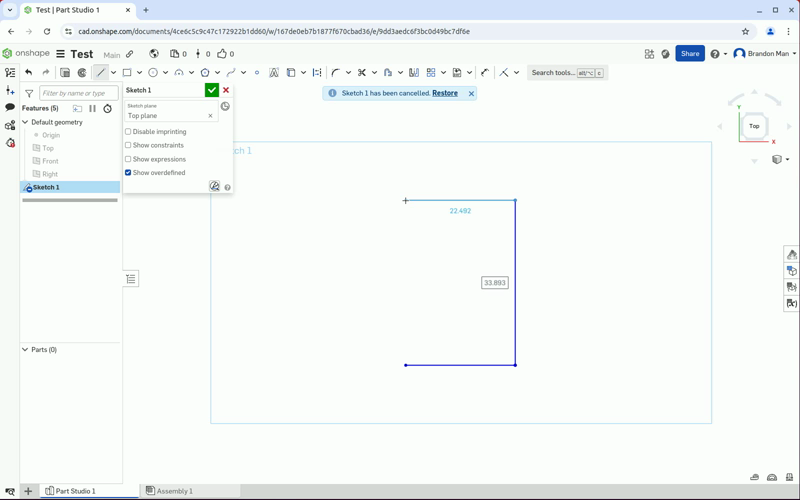
key_down(shift)
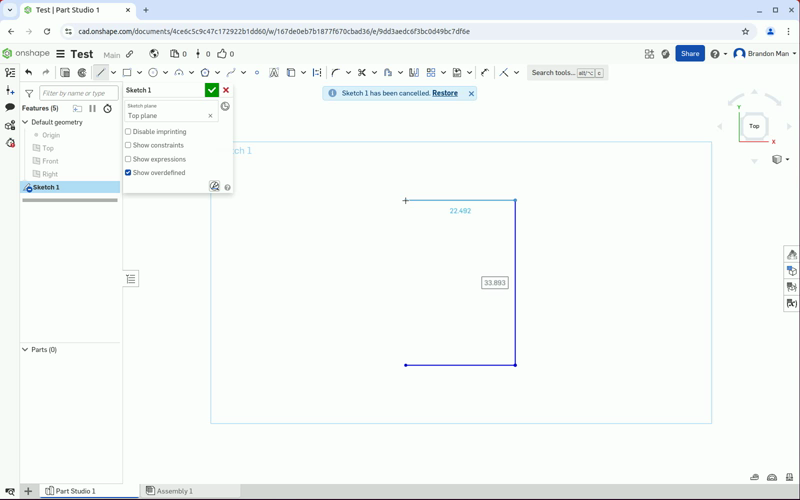
mouse_move(405, 365)
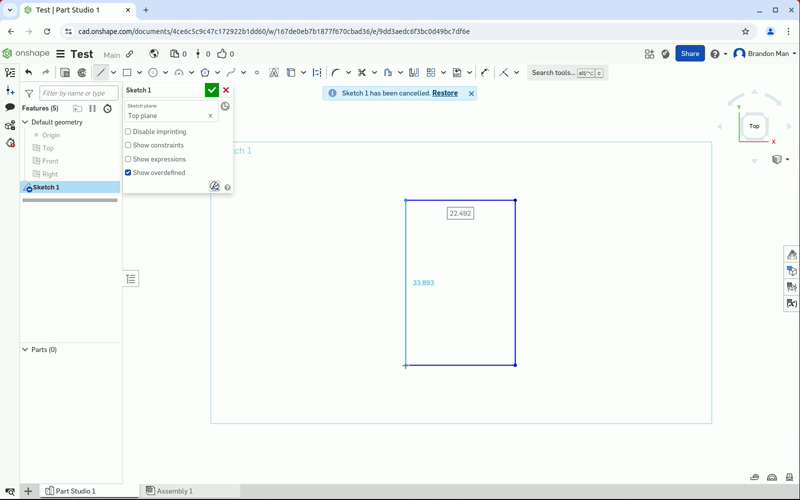
key_up(shift)
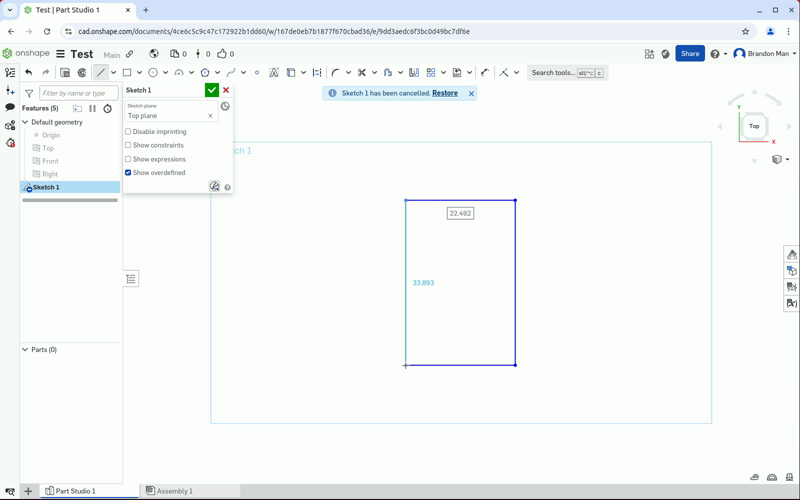
click(405, 365)
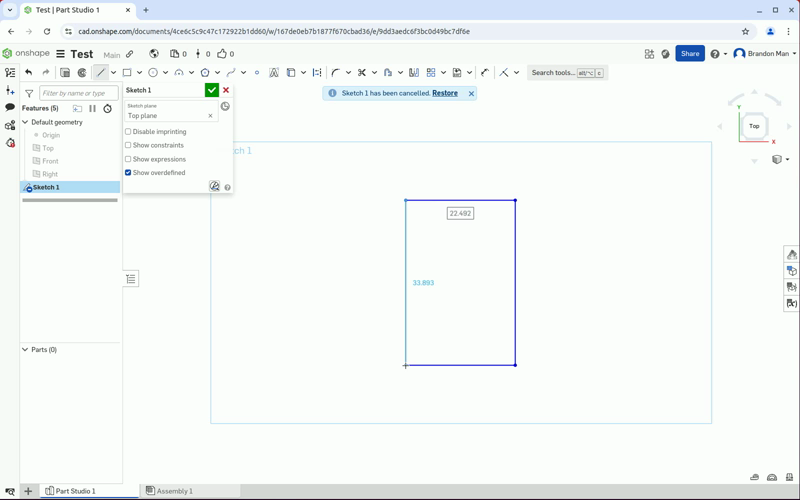
key(esc)
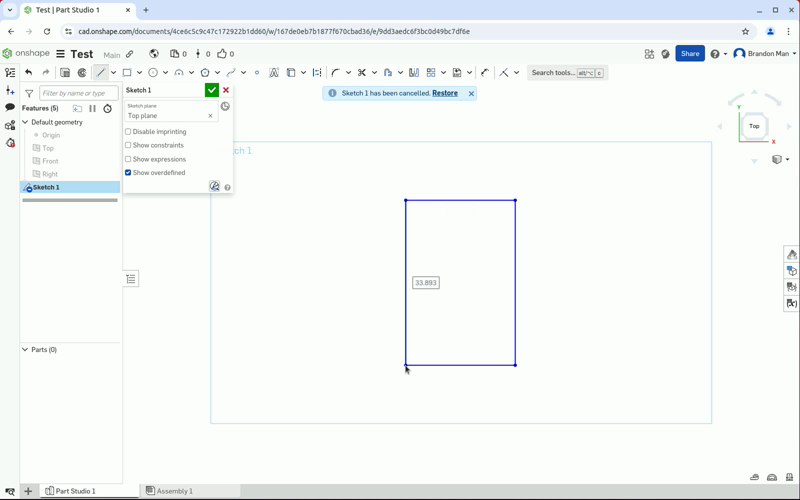
mouse_move(440, 323)
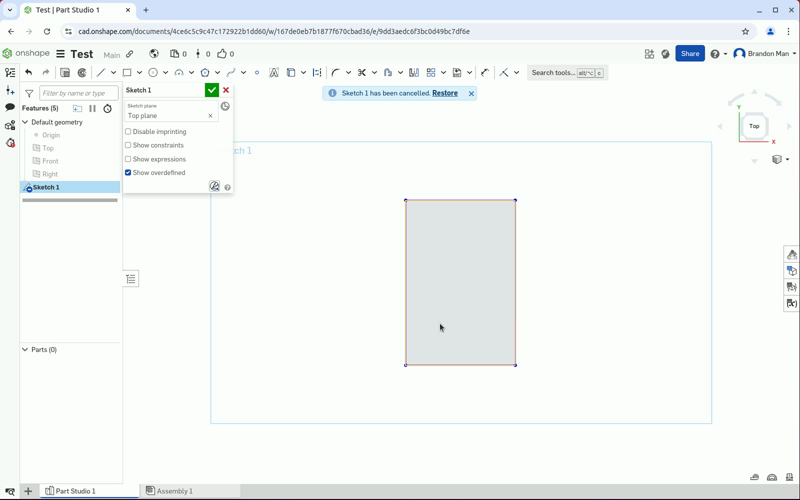
click(440, 323)
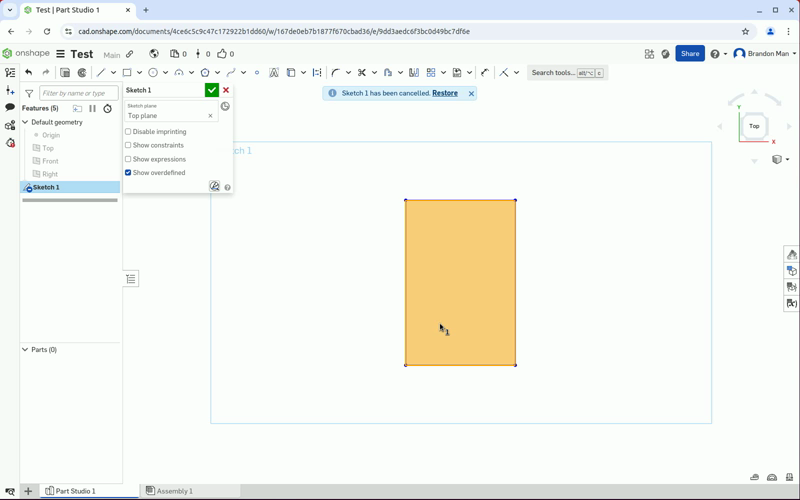
mouse_move(73, 352)
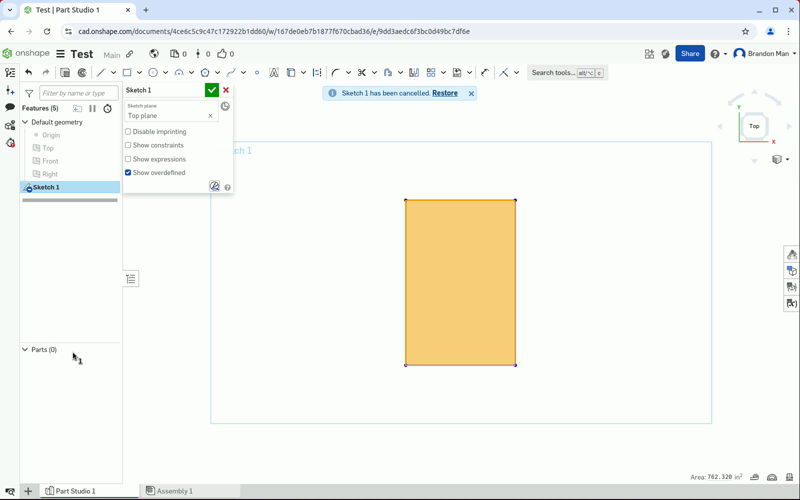
key(shift+y)
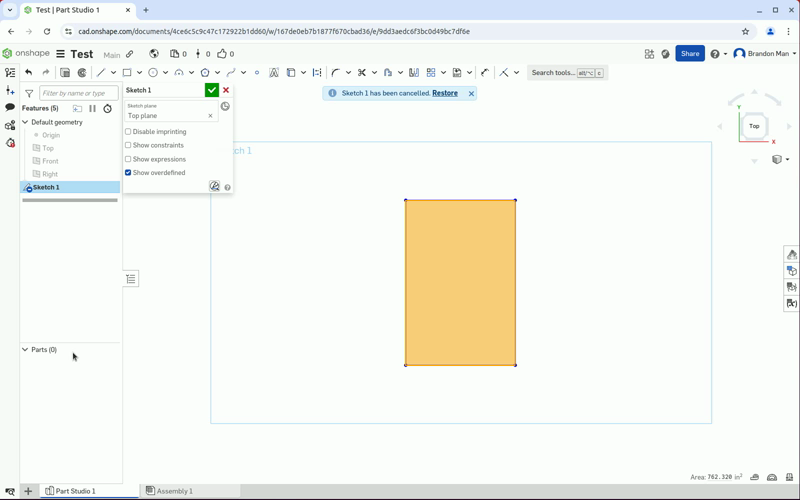
key(shift+e)
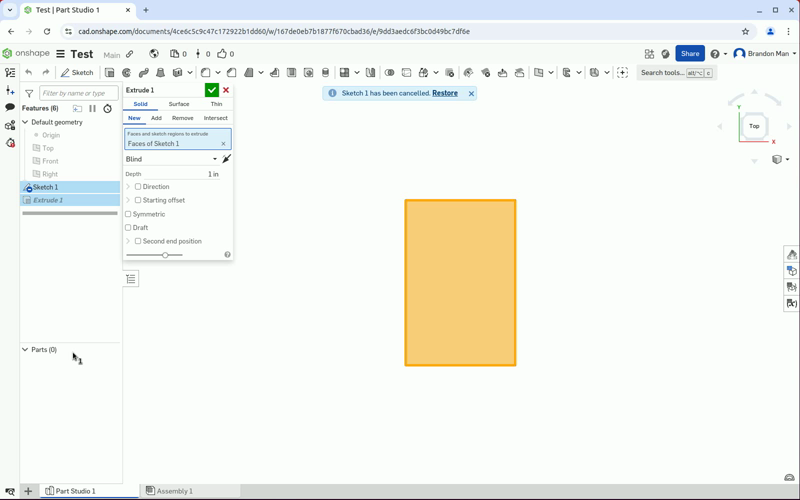
mouse_move(143, 106)
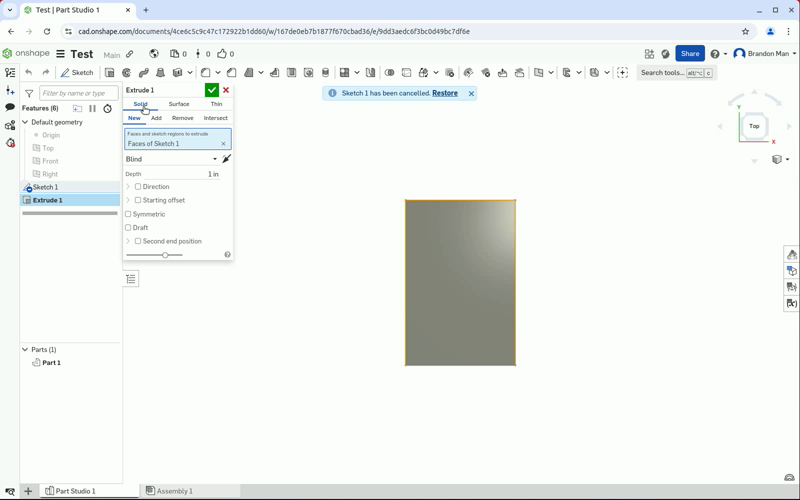
click(143, 106)
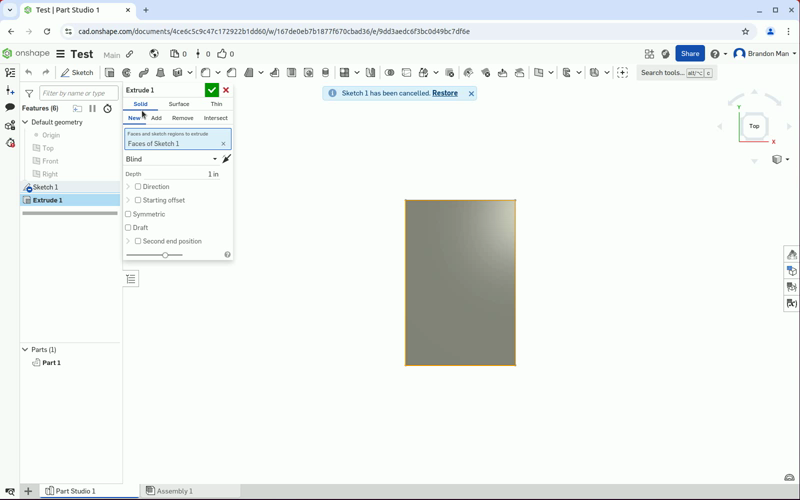
mouse_move(137, 120)
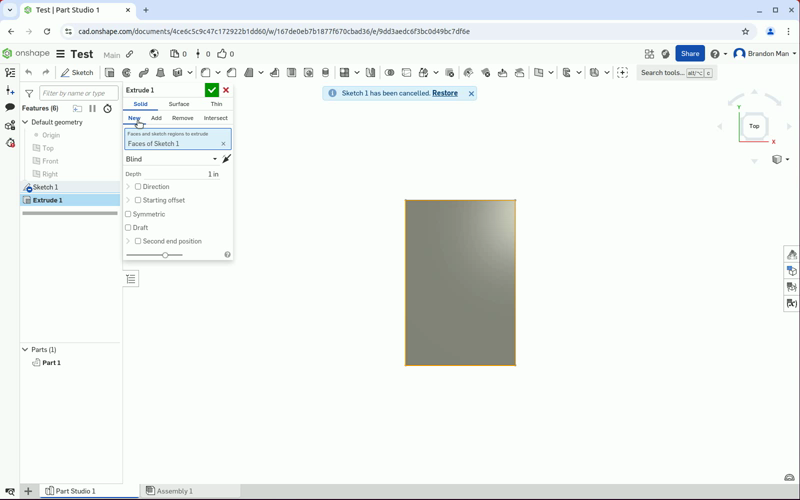
click(137, 120)
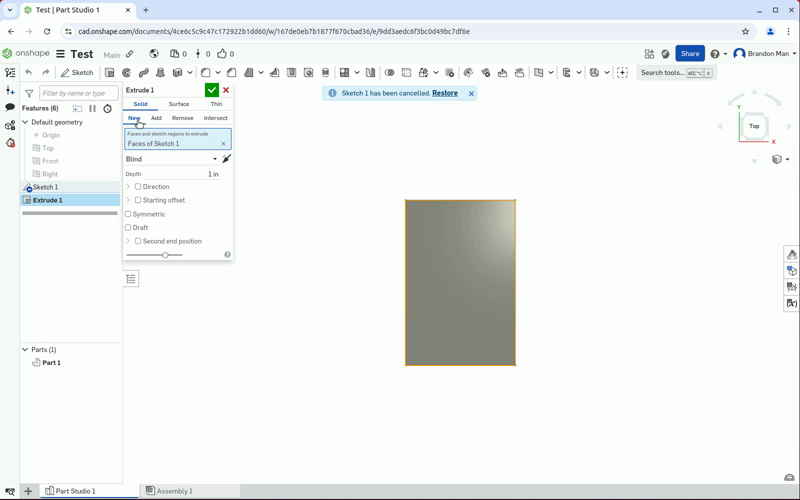
key(tab, 4)
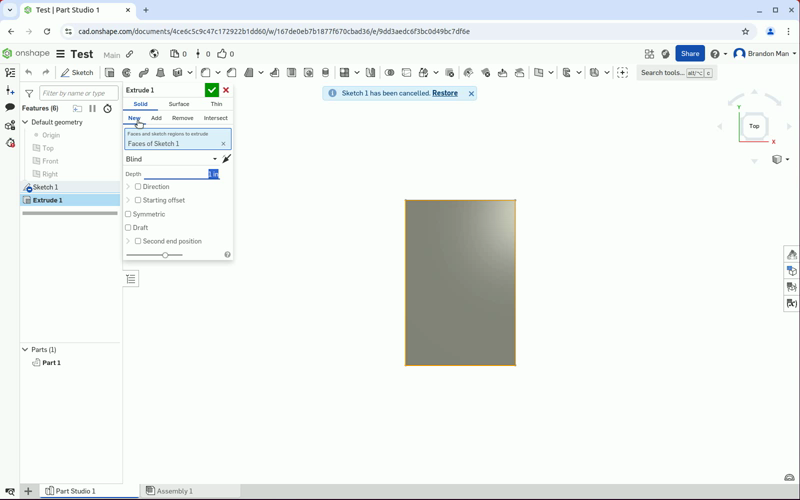
text(-1.204)
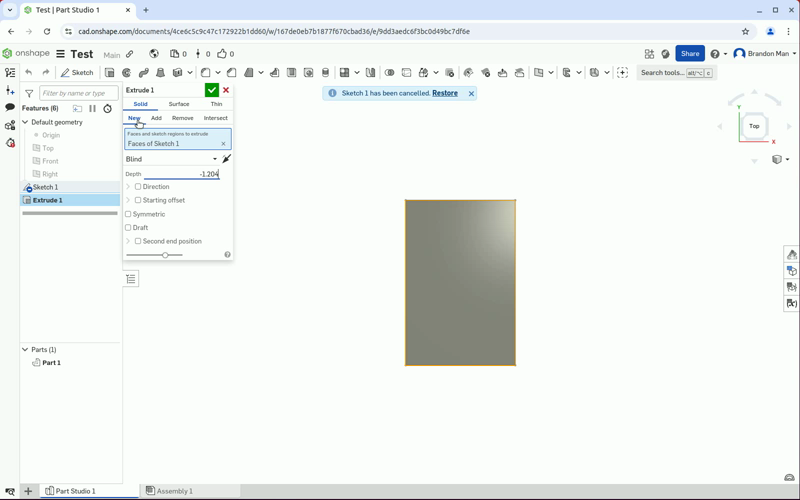
key(enter)
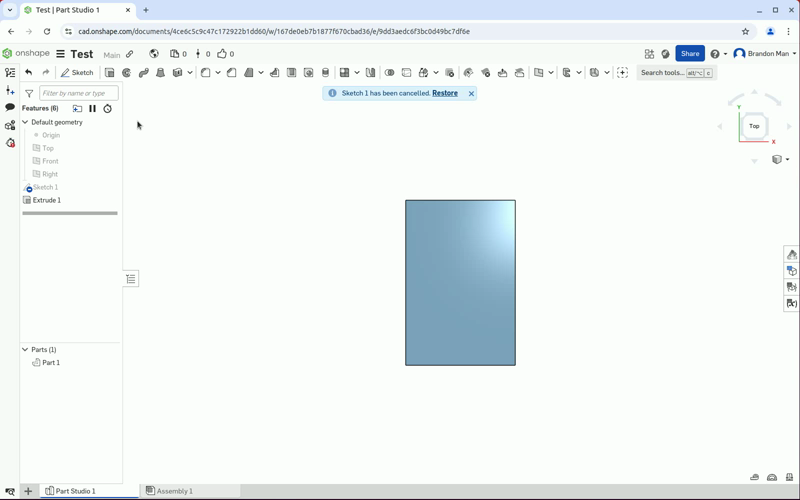
key(shift+h)
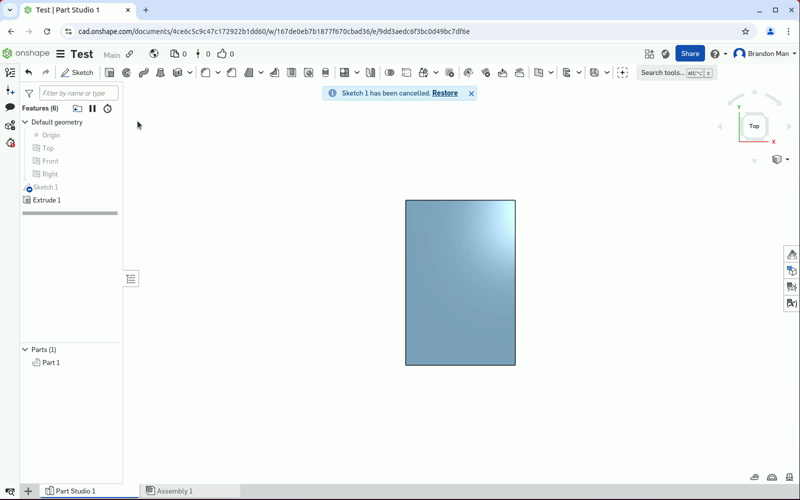
key(shift+h)
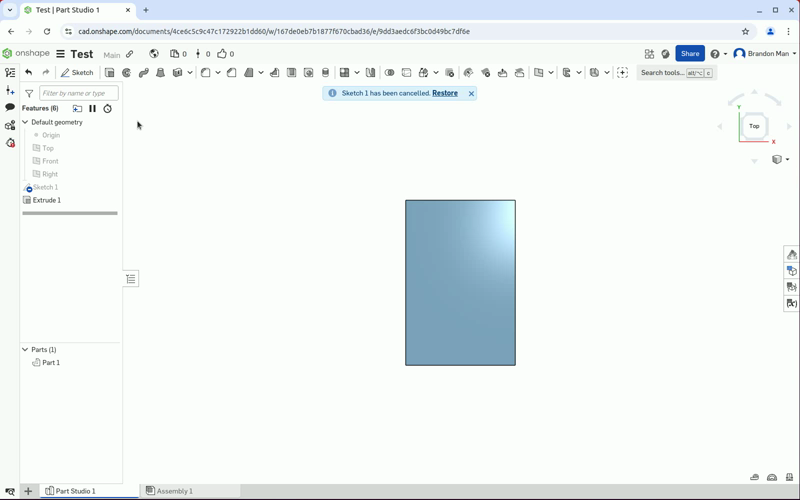
mouse_move(73, 189)
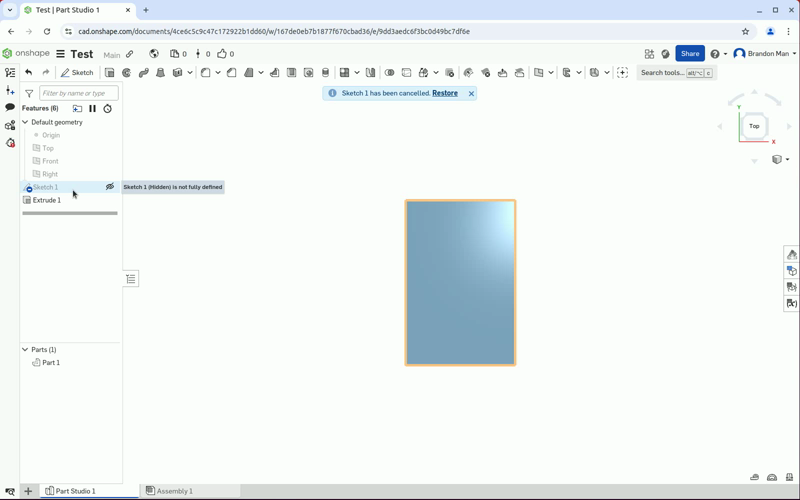
click(73, 189)
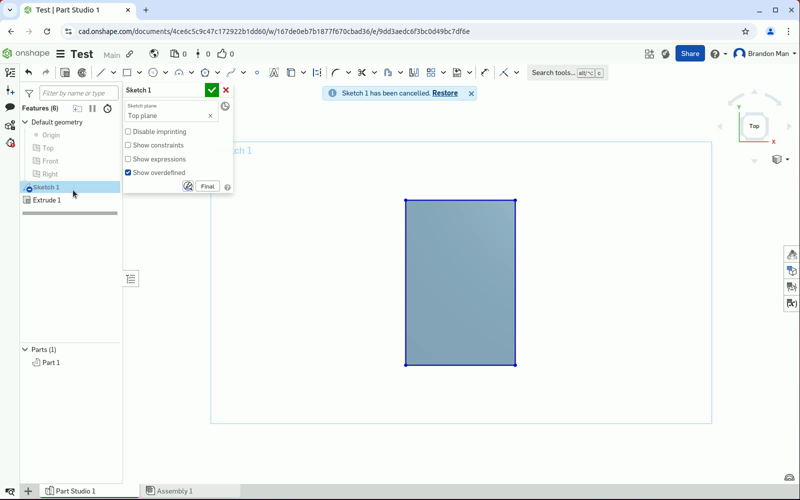
mouse_move(229, 92)
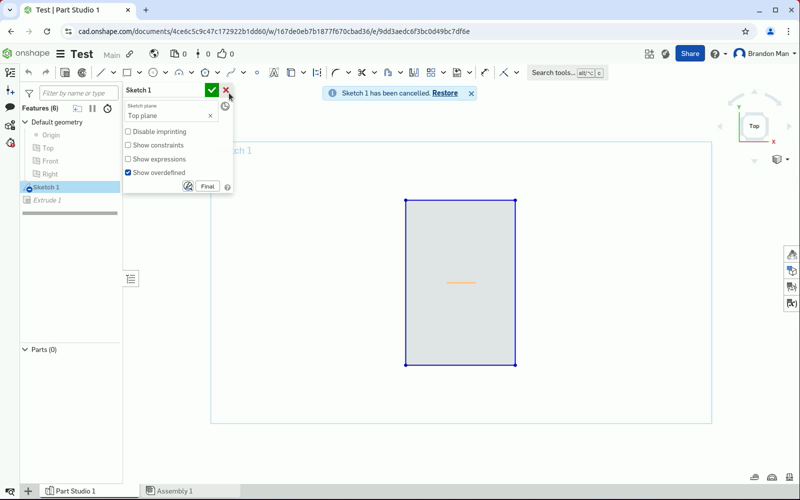
click(229, 92)
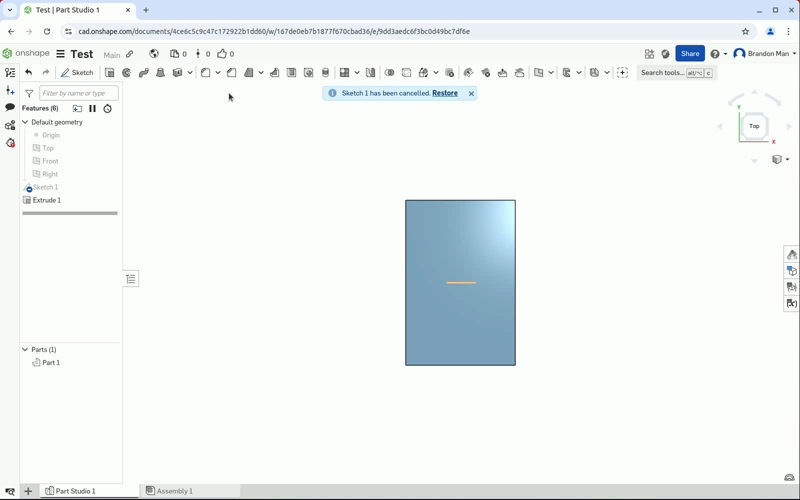
mouse_move(73, 352)
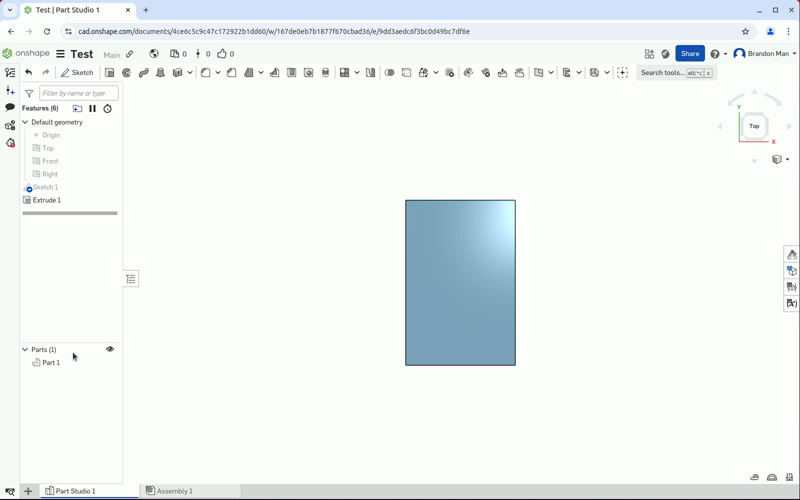
key(y)
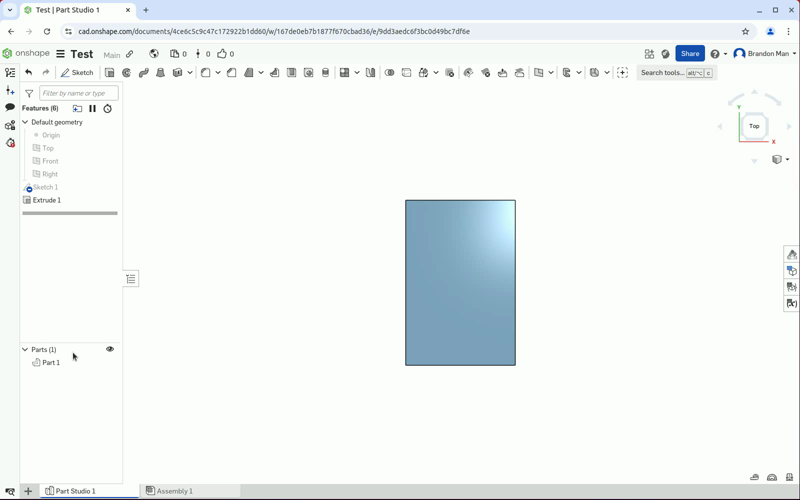
key(shift+p)
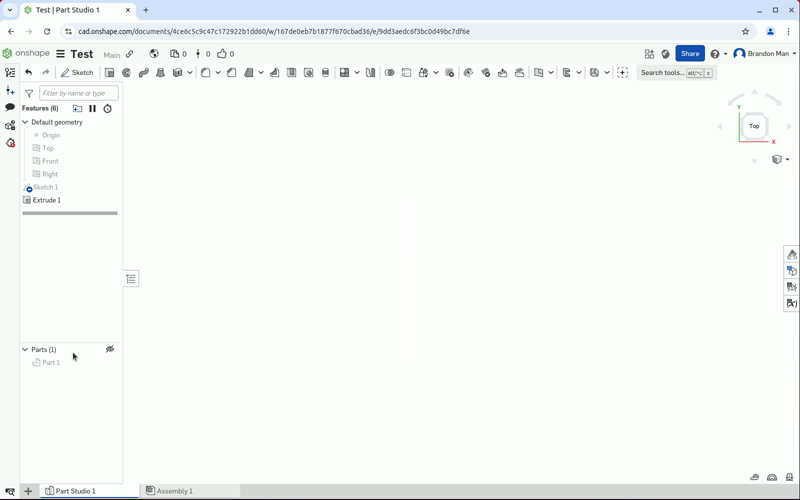
key(space)
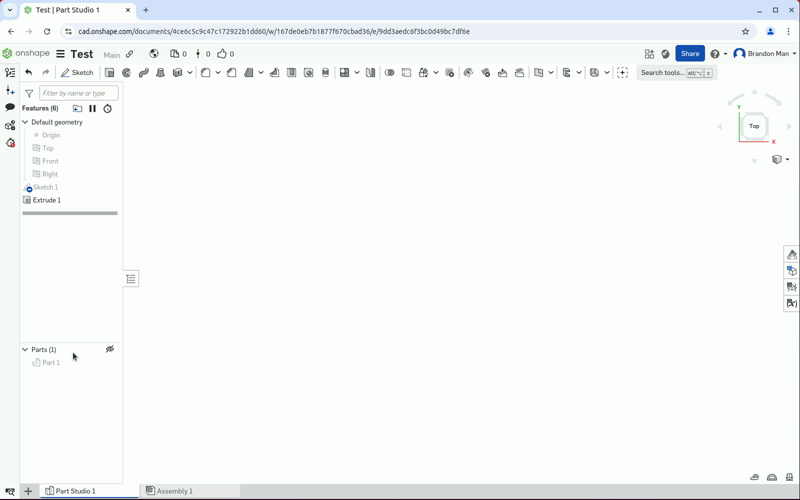
key_down(shift)
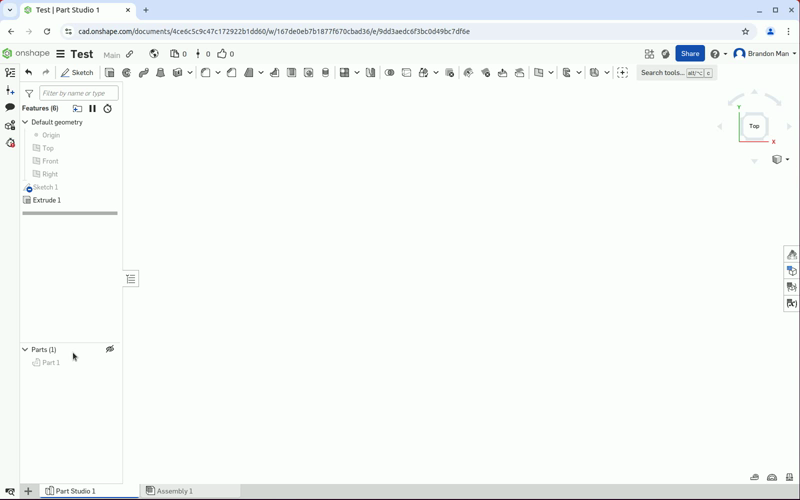
key(up)
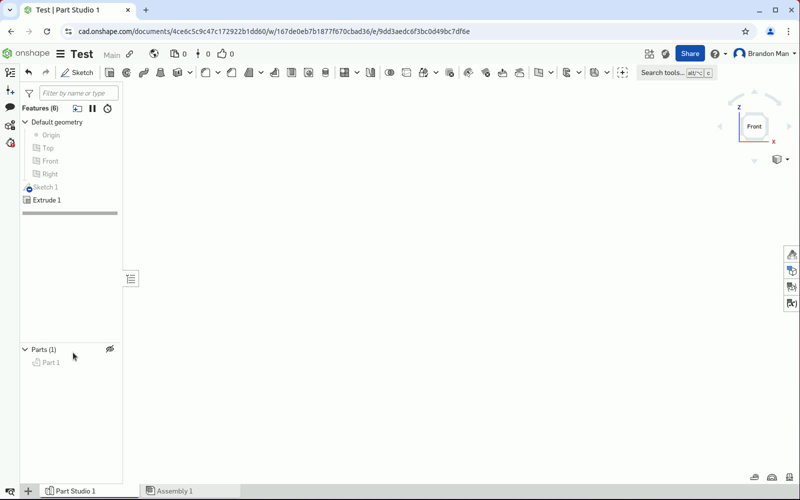
key_up(shift)
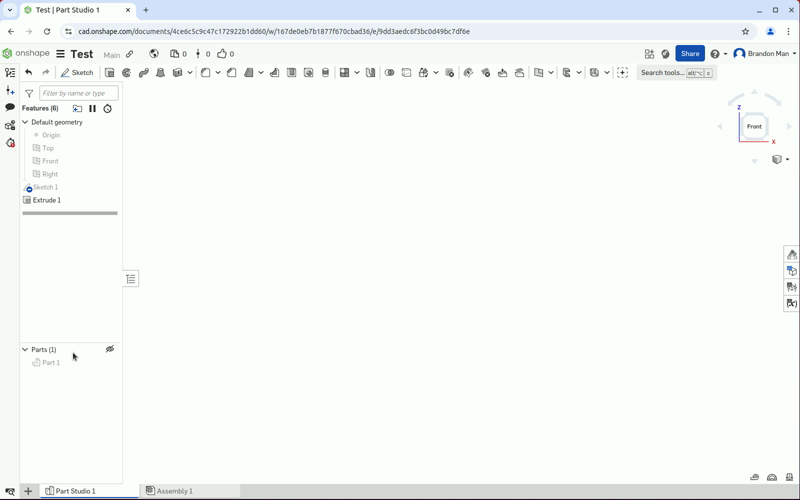
key(space)
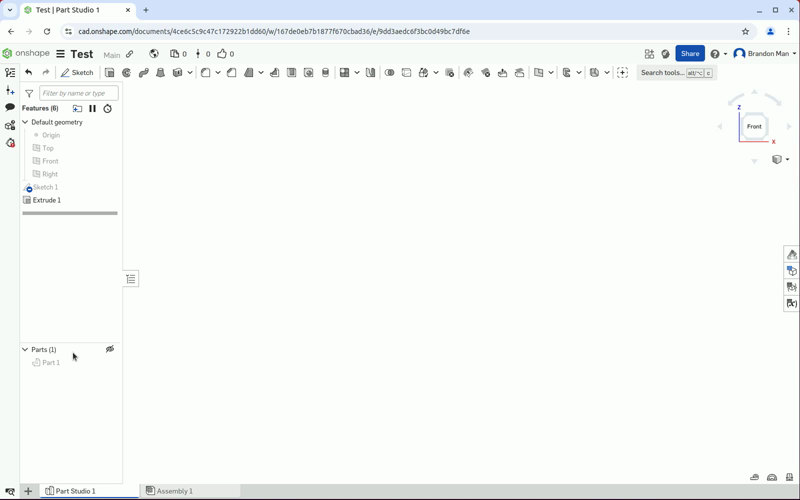
key_down(shift)
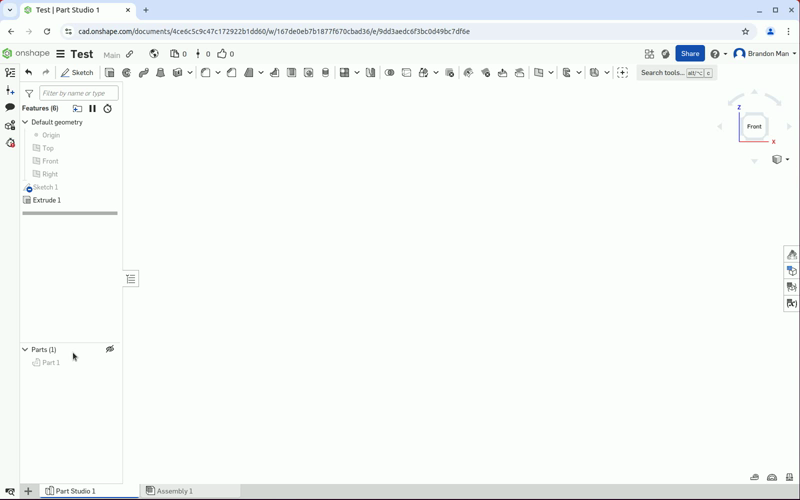
key(left)
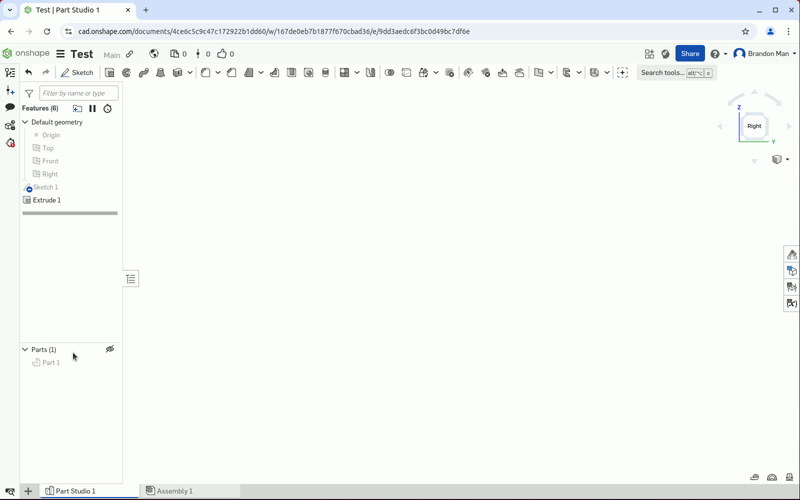
key_up(shift)
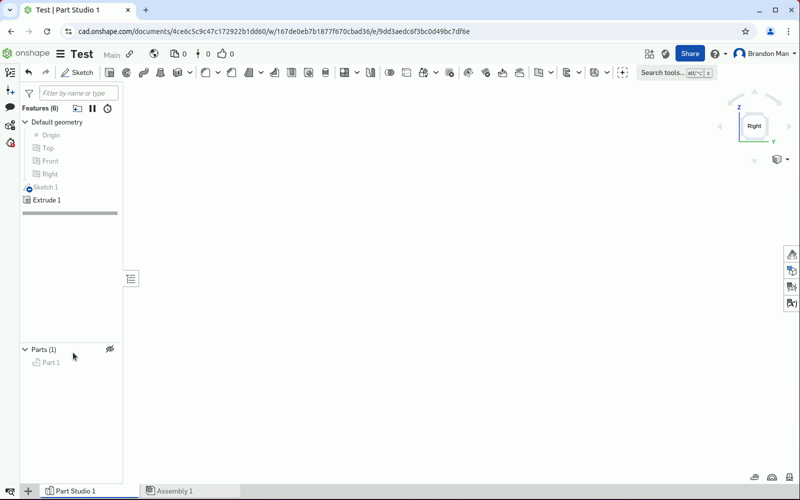
mouse_move(73, 352)
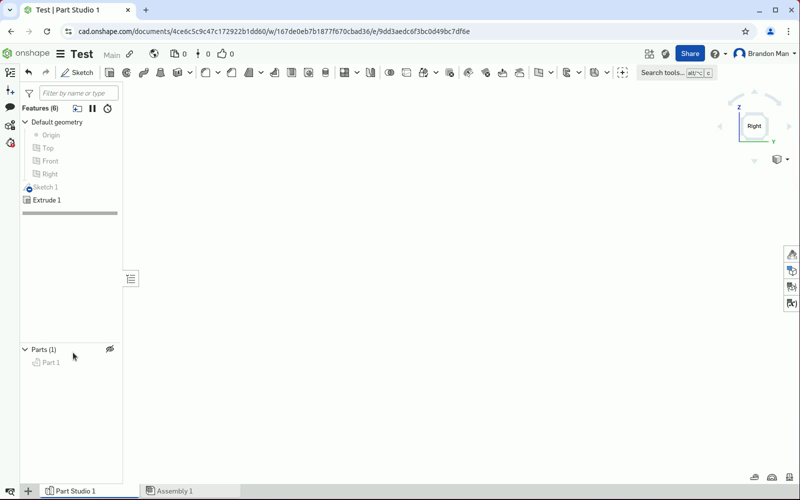
key(shift+y)
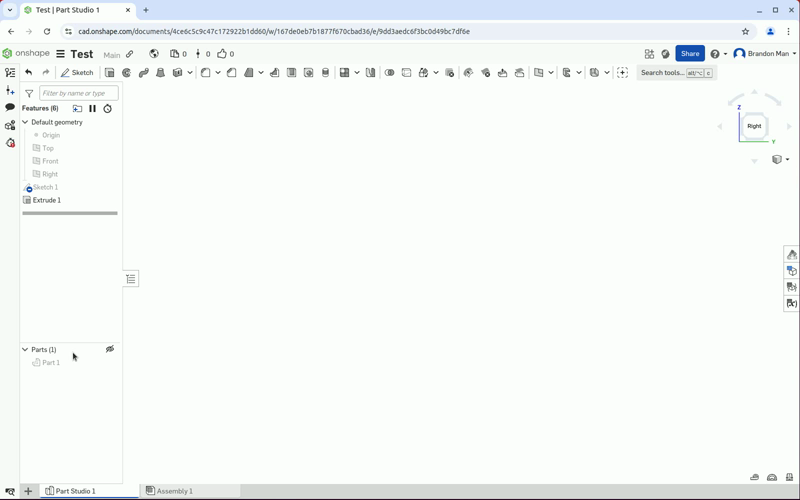
key(shift+s)
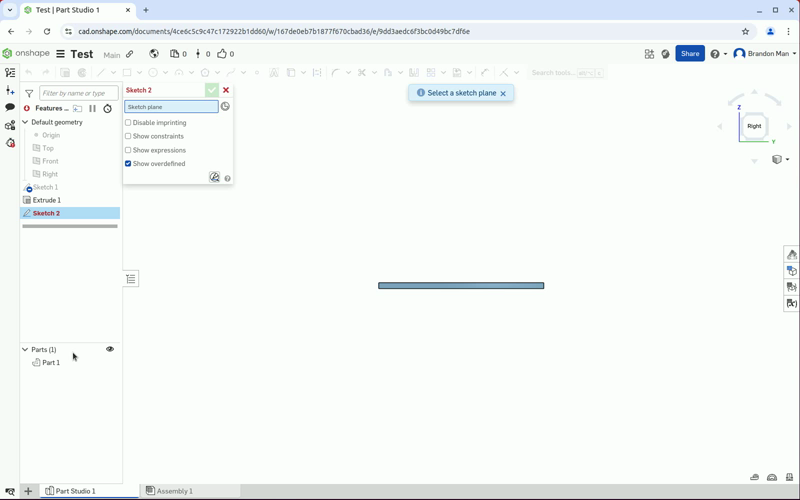
mouse_move(73, 176)
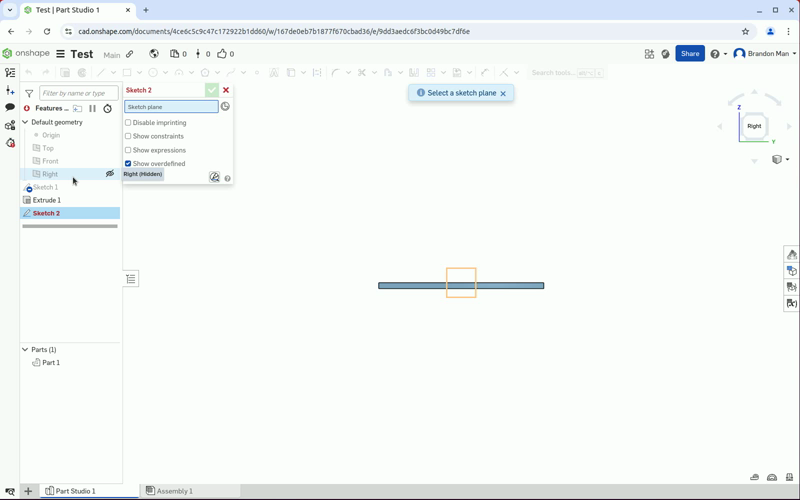
click(73, 176)
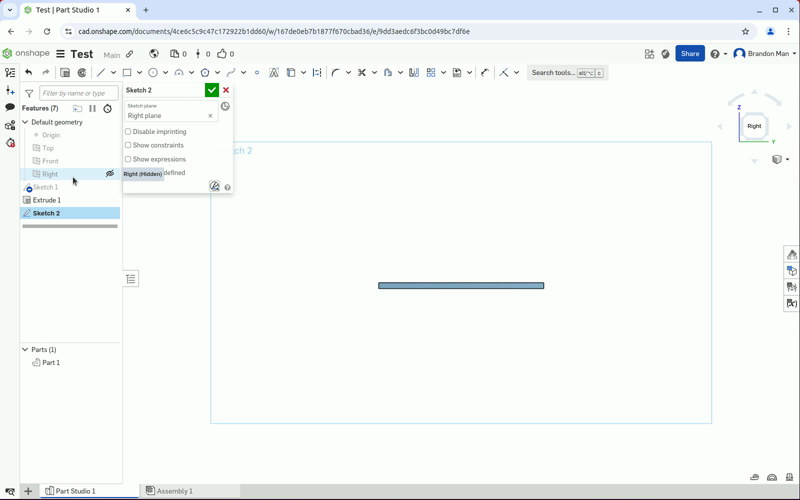
mouse_move(73, 352)
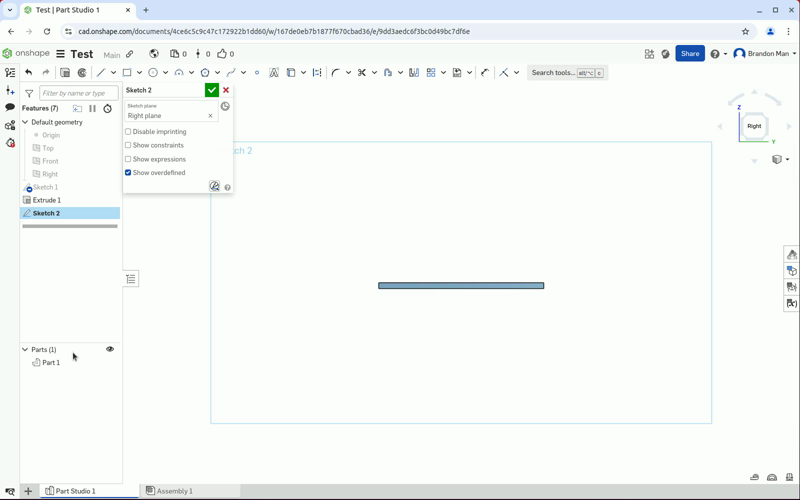
key(y)
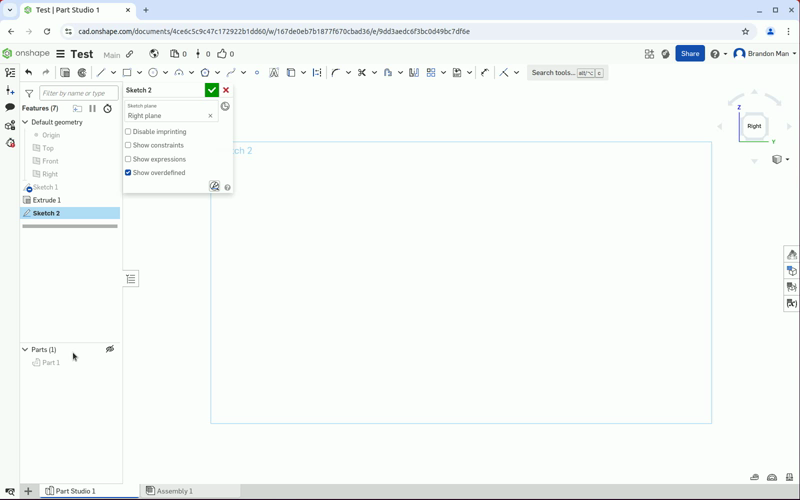
key(l)
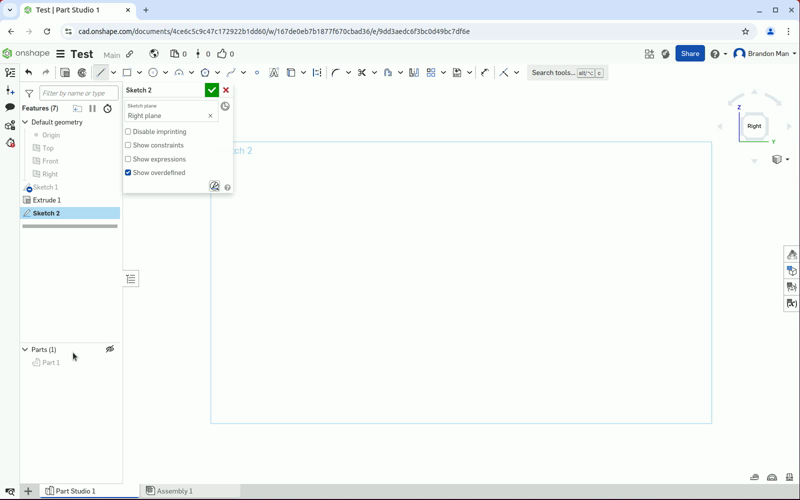
key_down(shift)
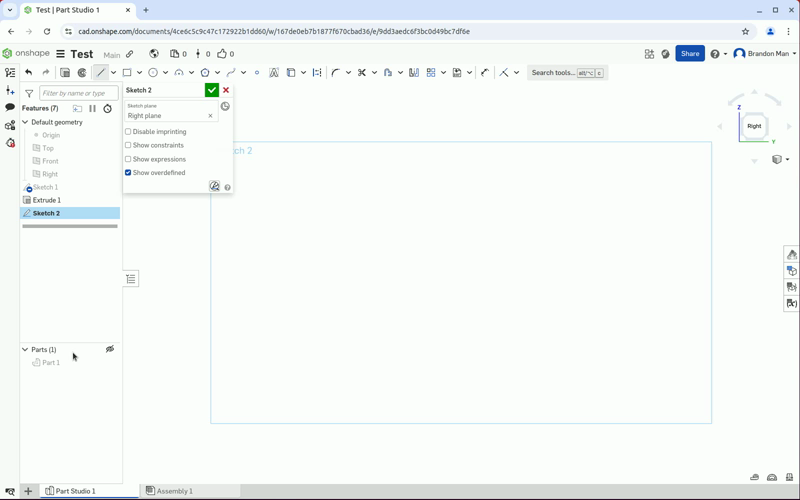
mouse_move(405, 288)
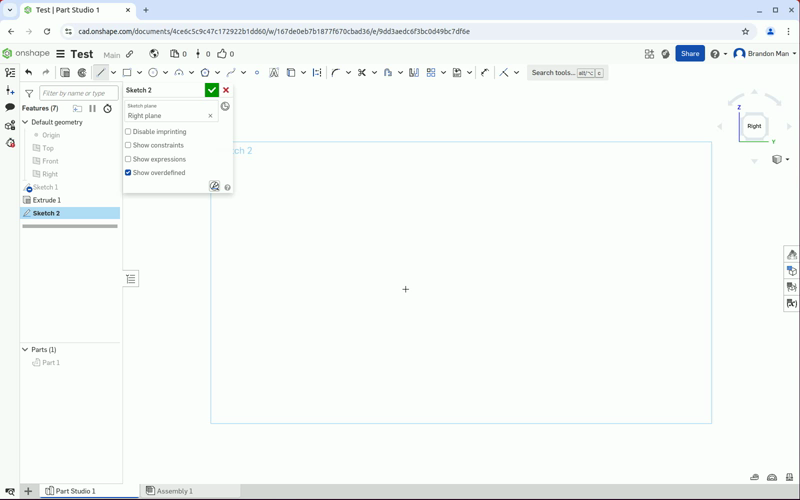
click(405, 288)
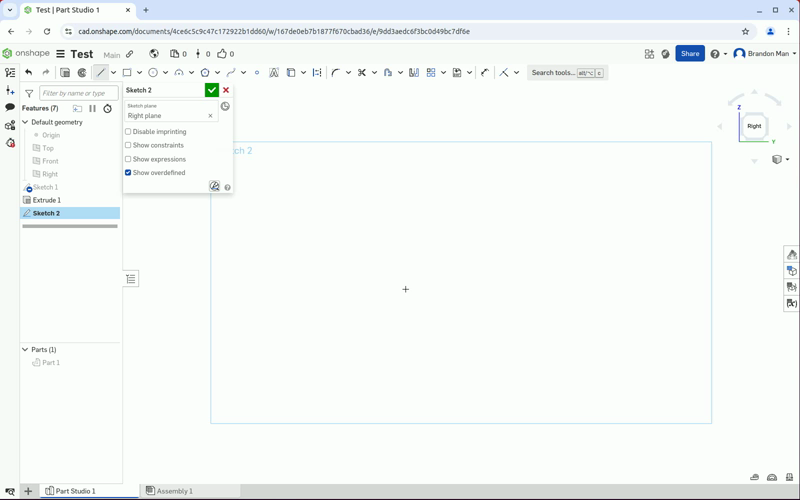
key_up(shift)
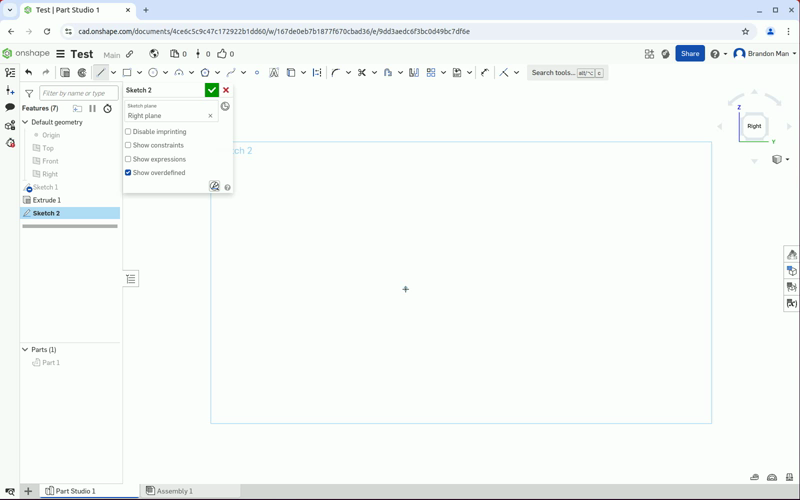
key_down(shift)
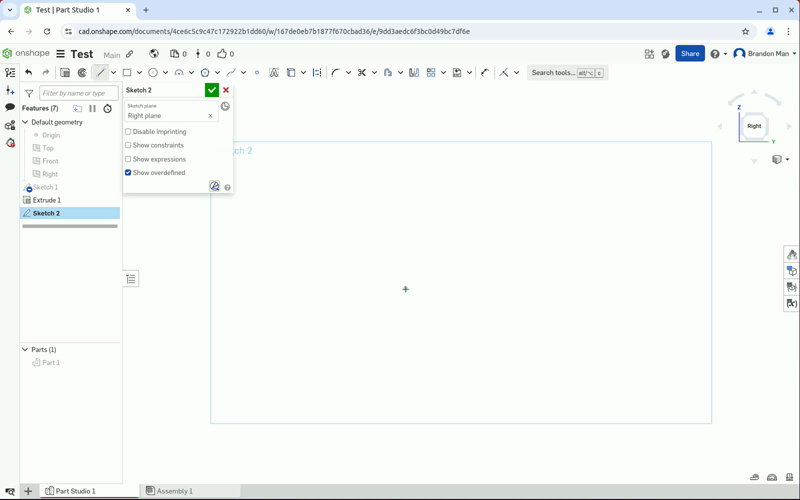
mouse_move(430, 354)
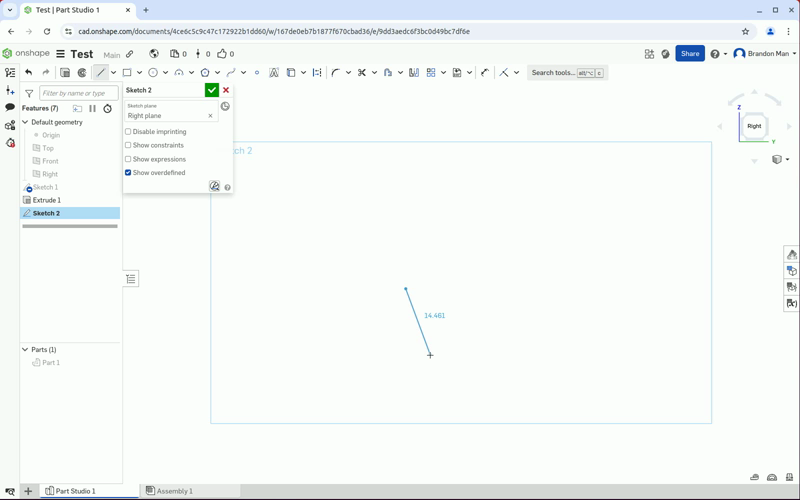
click(430, 354)
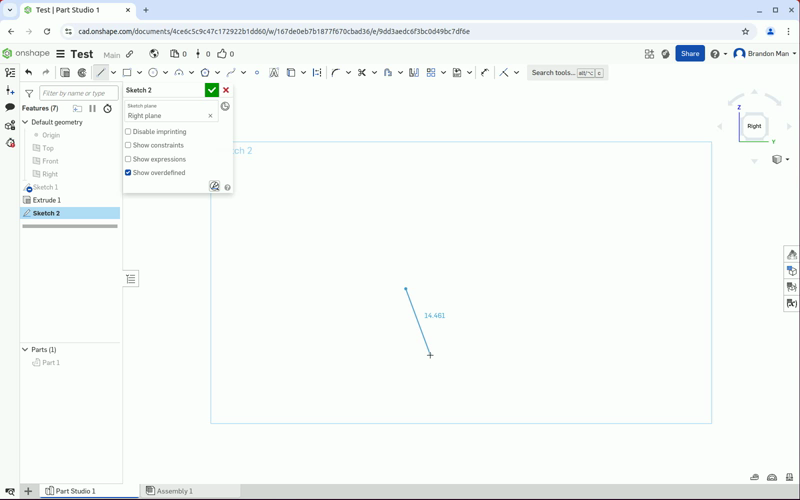
key_up(shift)
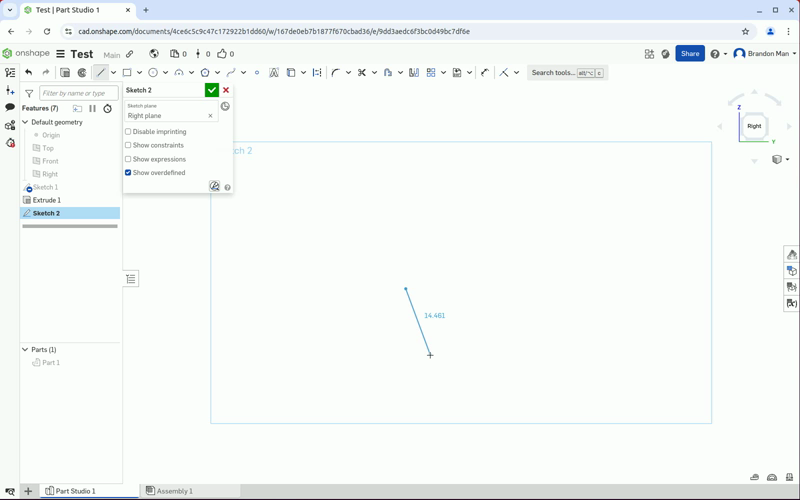
key(esc)
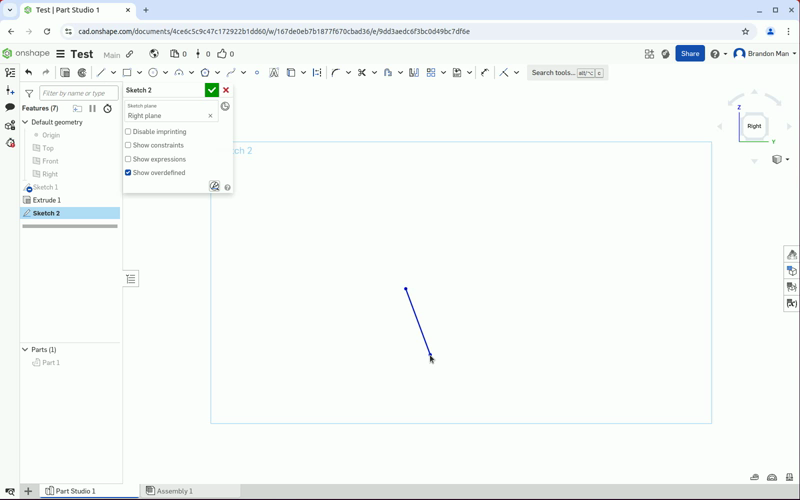
key(a)
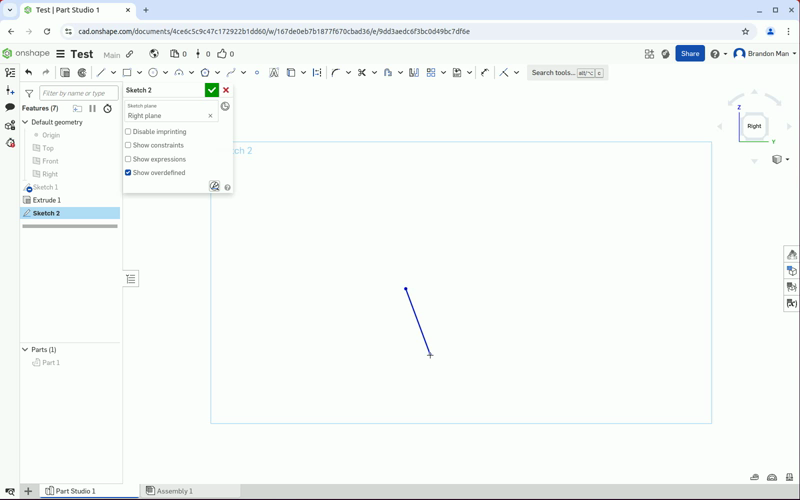
mouse_move(430, 354)
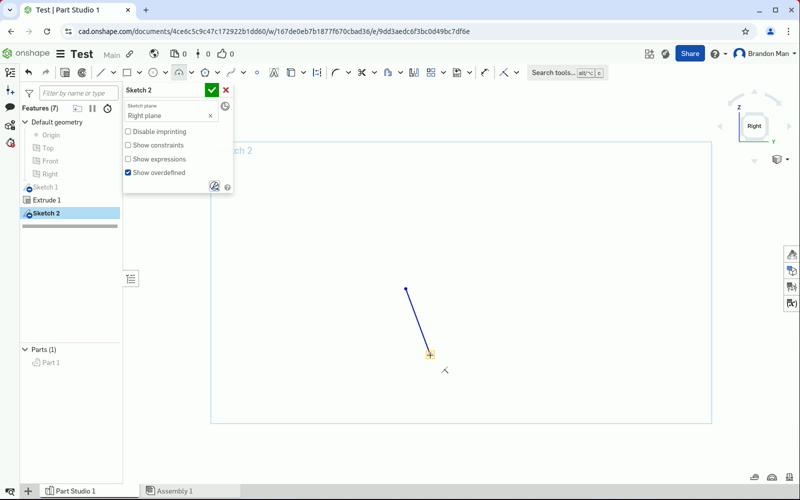
click(430, 354)
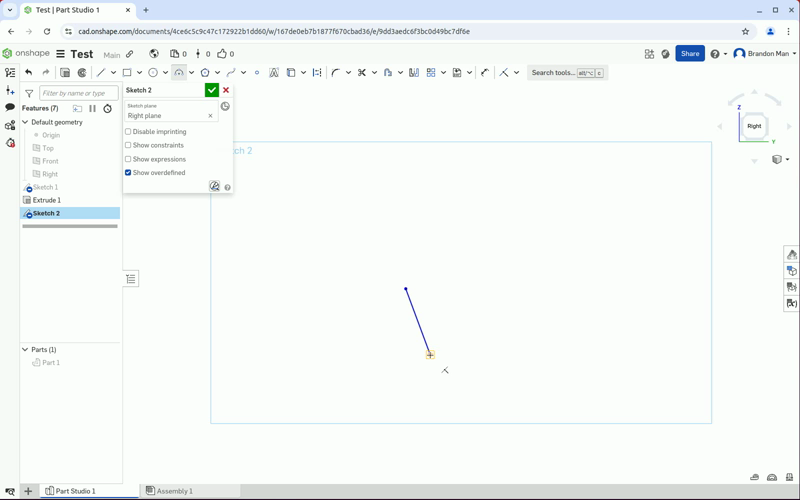
key_down(shift)
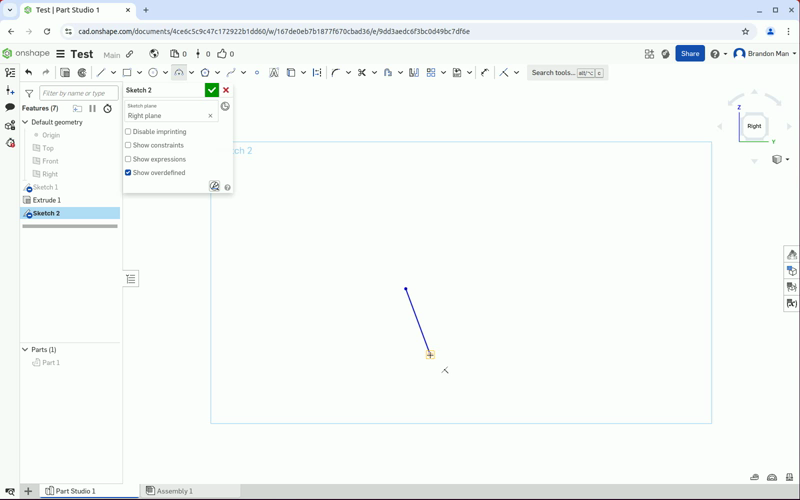
mouse_move(491, 354)
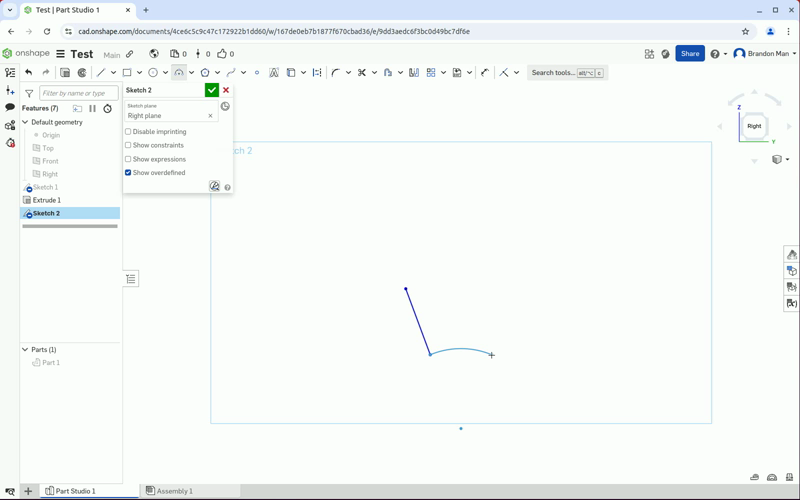
click(491, 354)
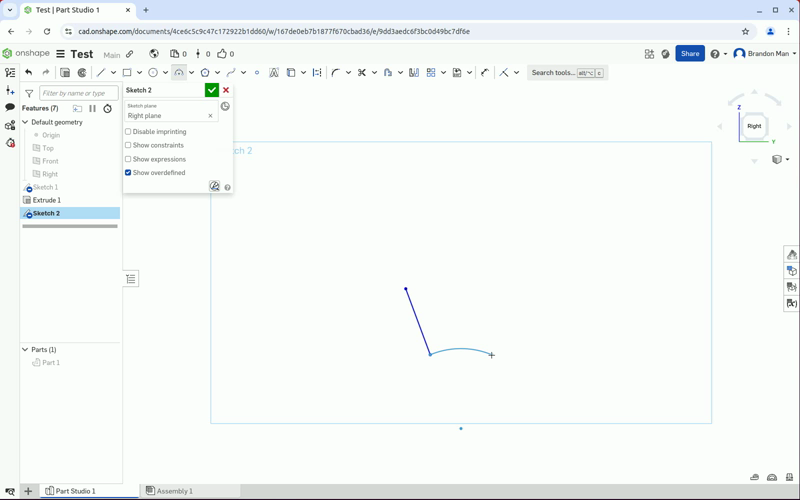
mouse_move(460, 376)
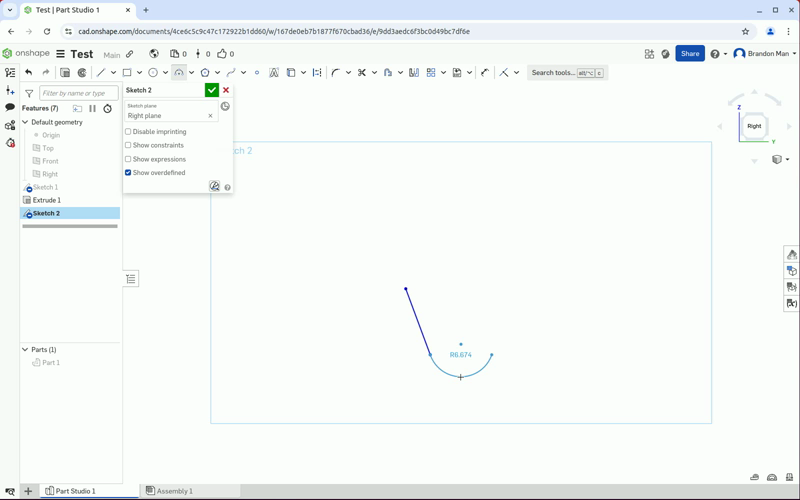
click(460, 376)
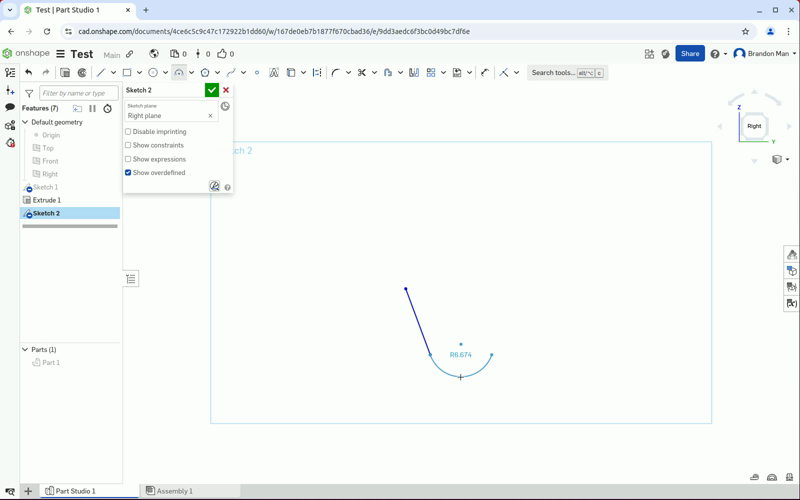
key_up(shift)
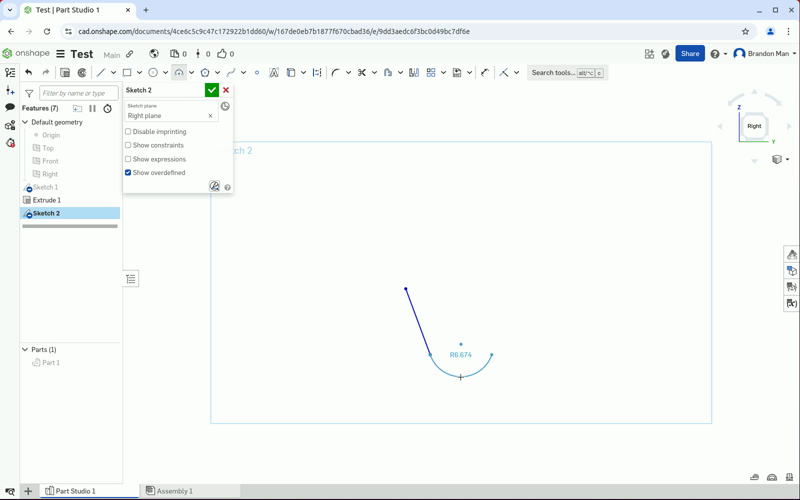
key(esc)
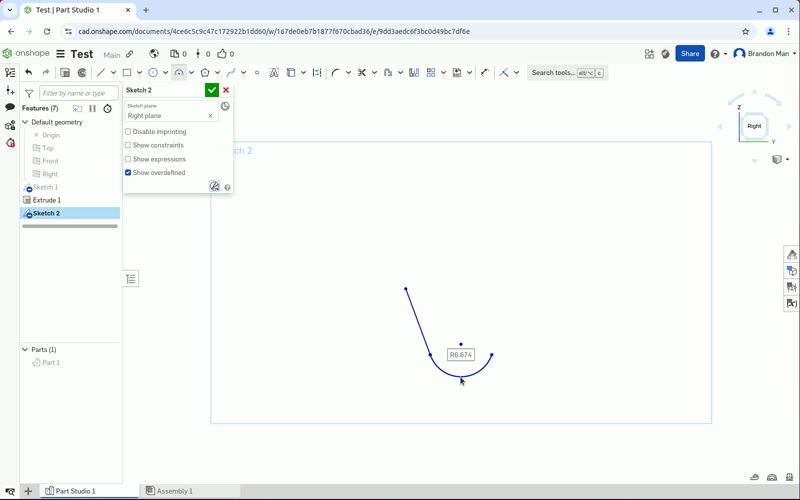
key(l)
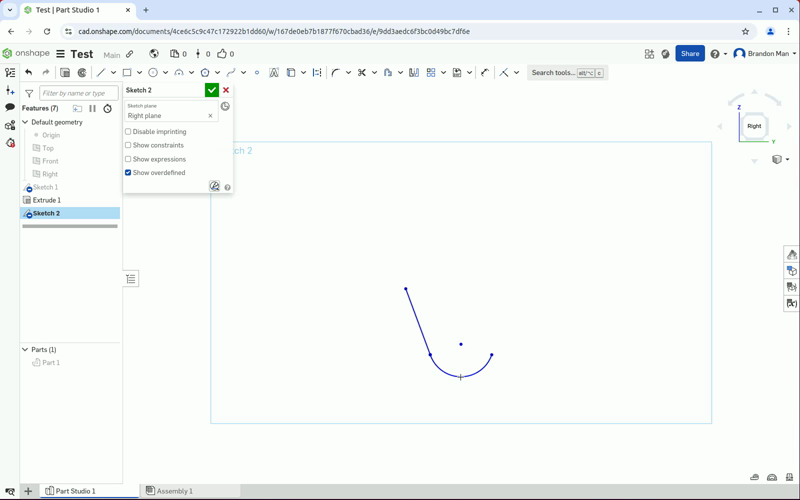
mouse_move(491, 354)
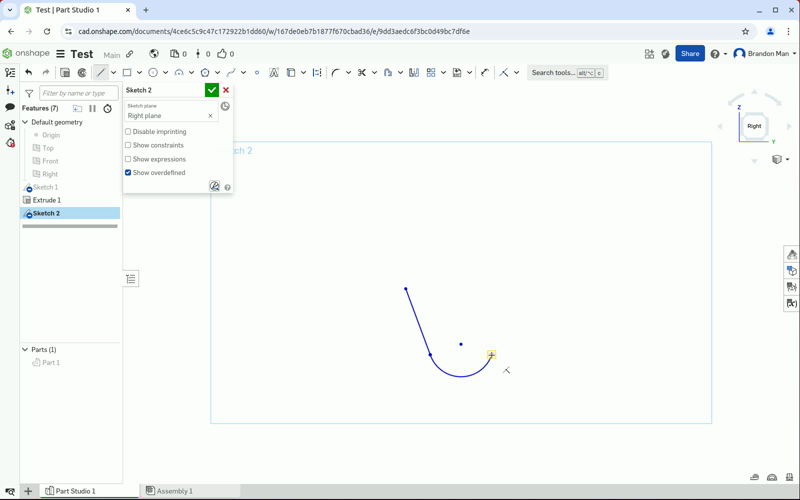
click(491, 354)
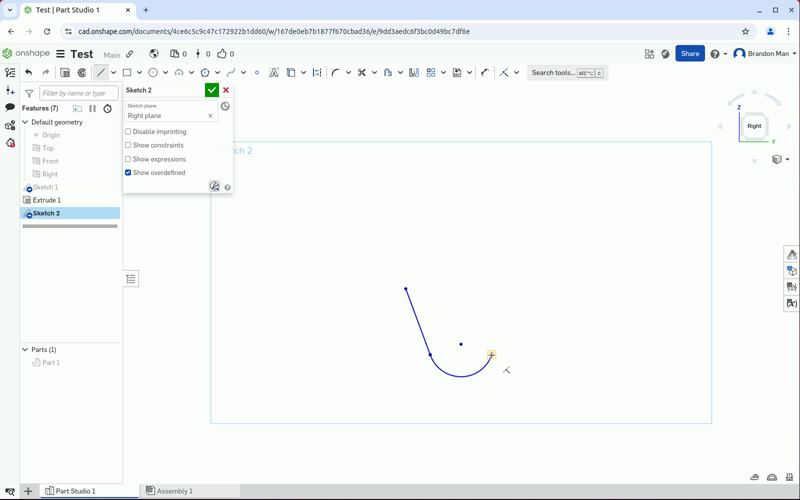
key_down(shift)
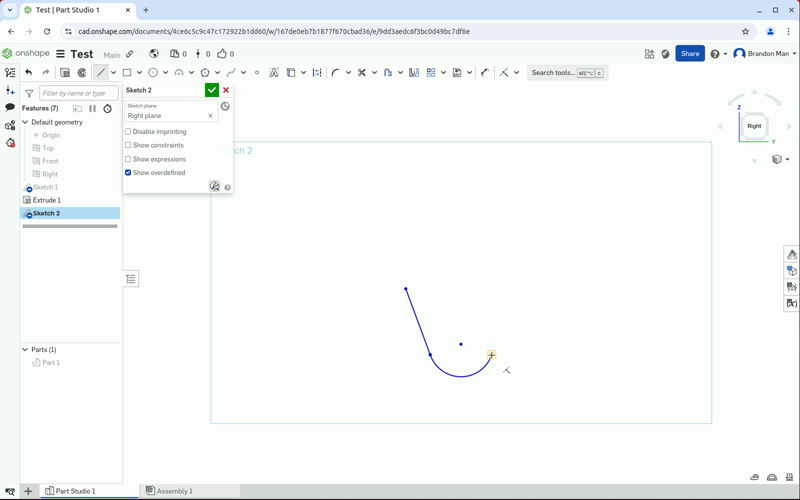
mouse_move(516, 288)
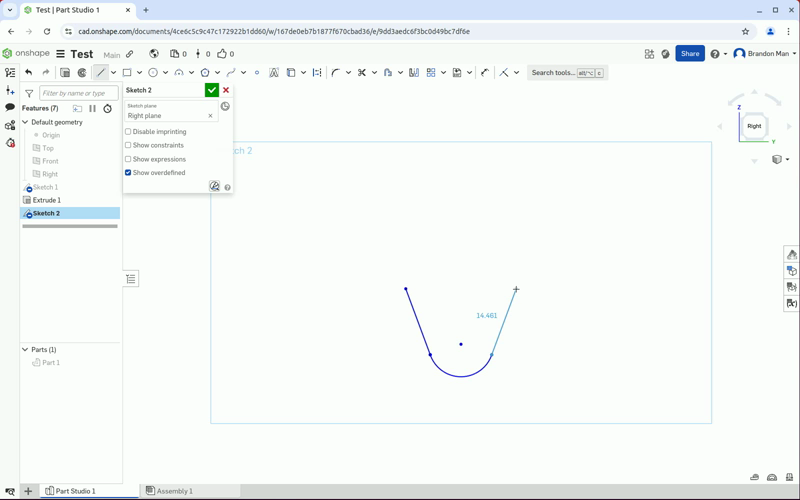
click(516, 288)
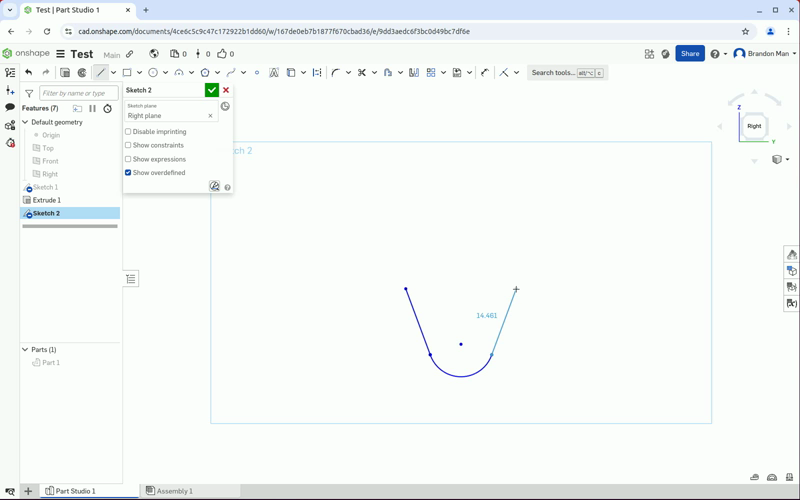
key_up(shift)
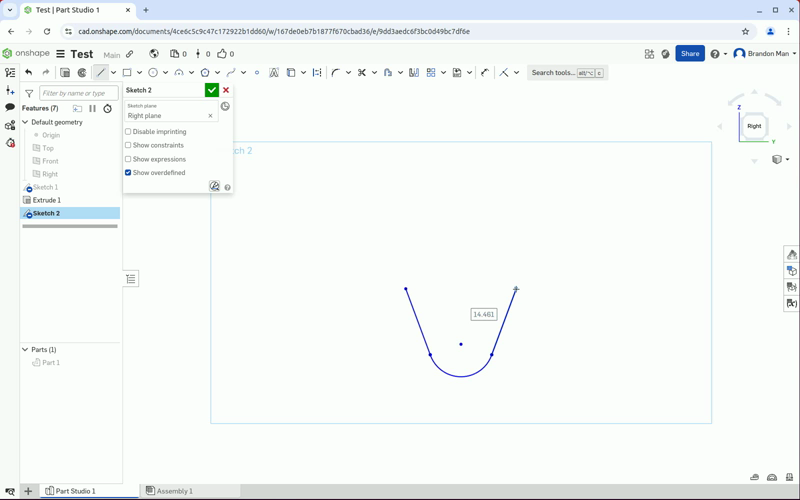
key_down(shift)
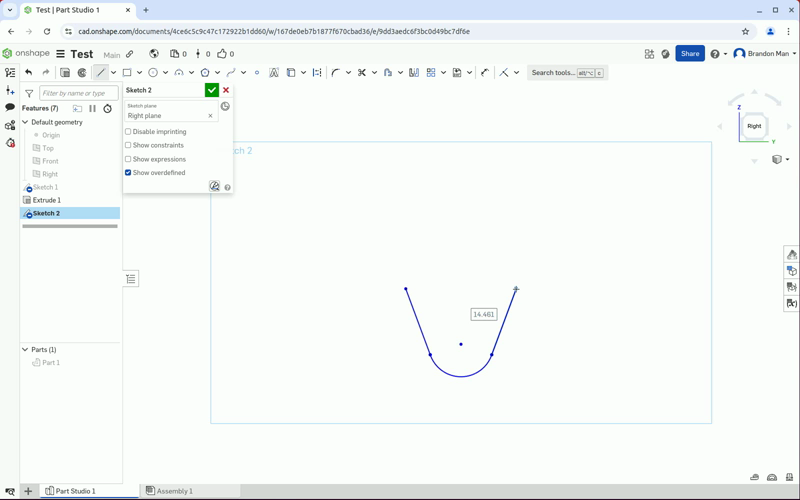
mouse_move(405, 288)
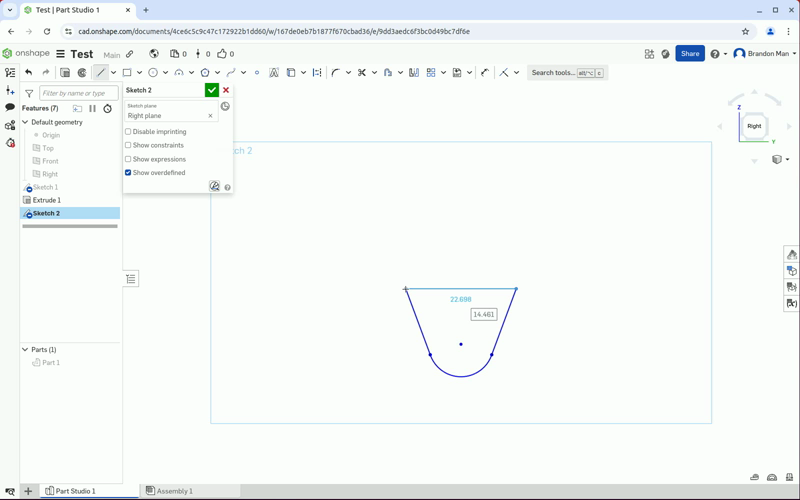
key_up(shift)
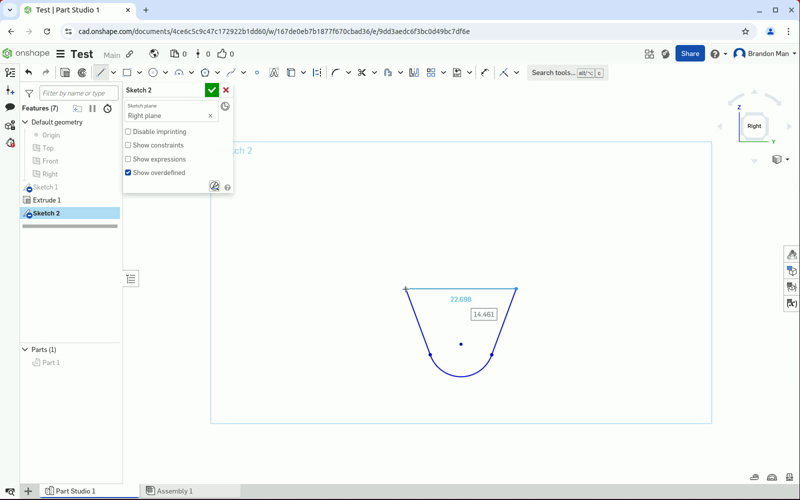
click(405, 288)
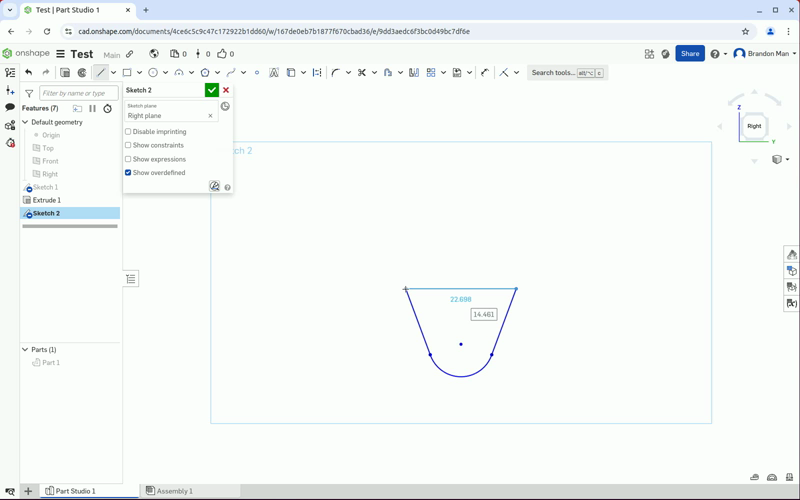
key(esc)
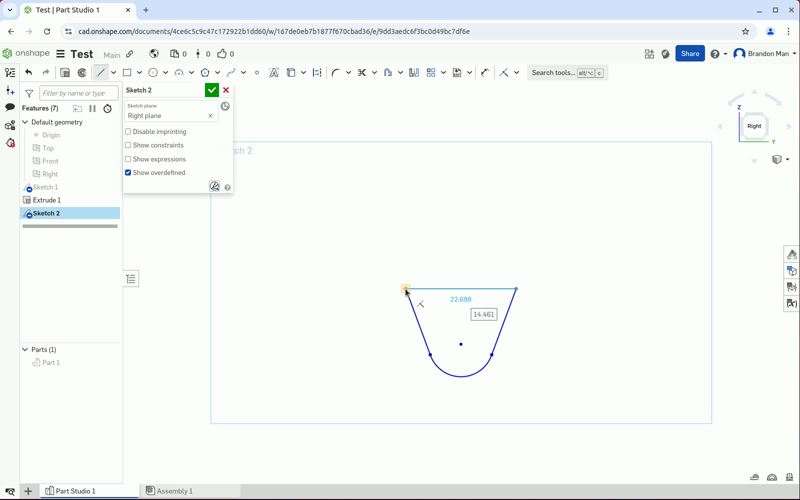
mouse_move(452, 338)
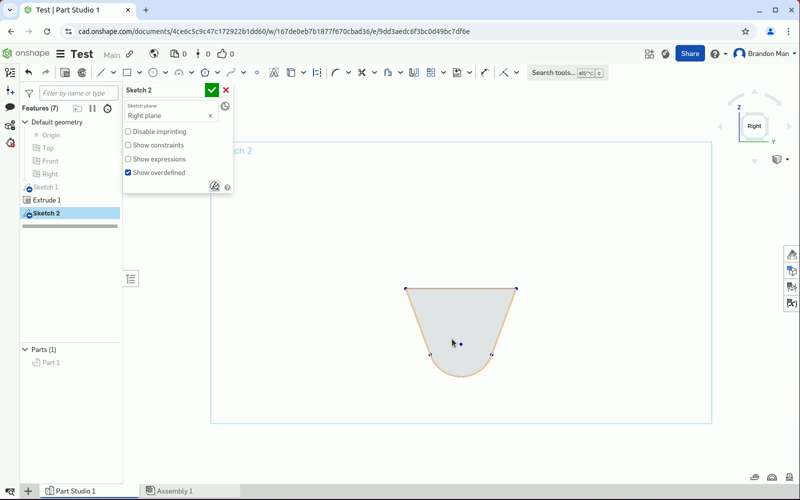
click(452, 338)
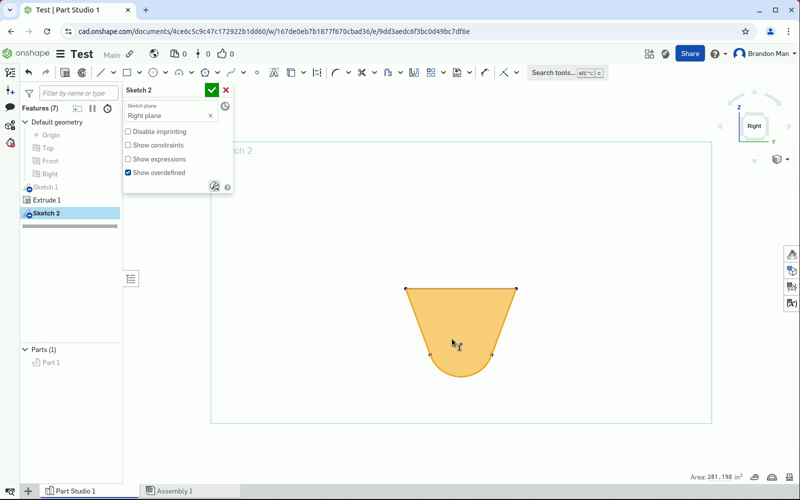
mouse_move(73, 352)
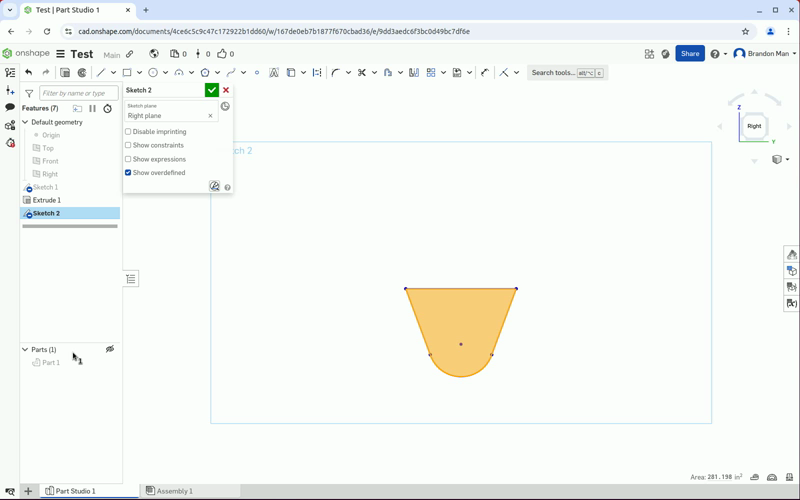
key(shift+y)
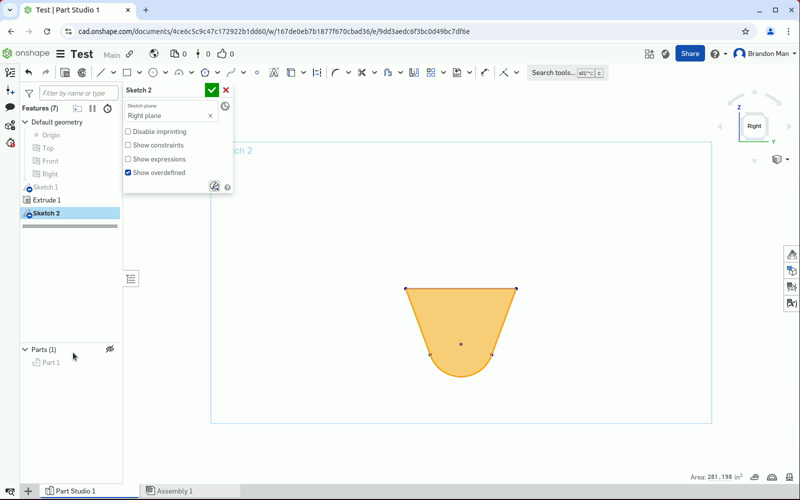
key(shift+e)
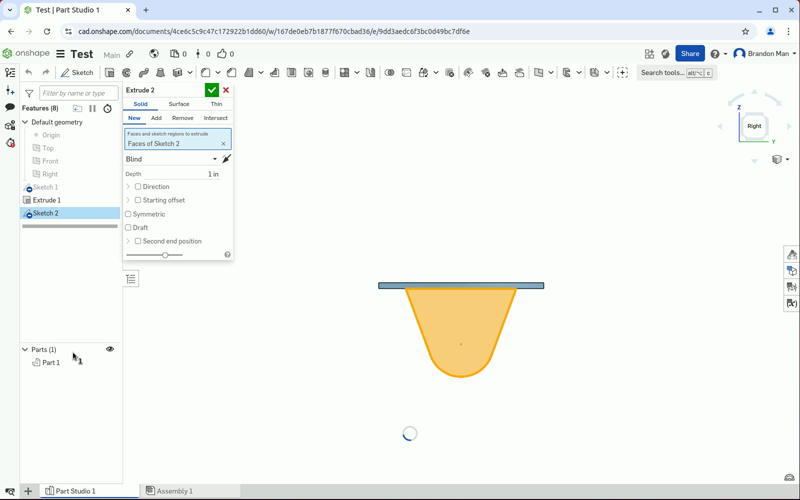
mouse_move(143, 106)
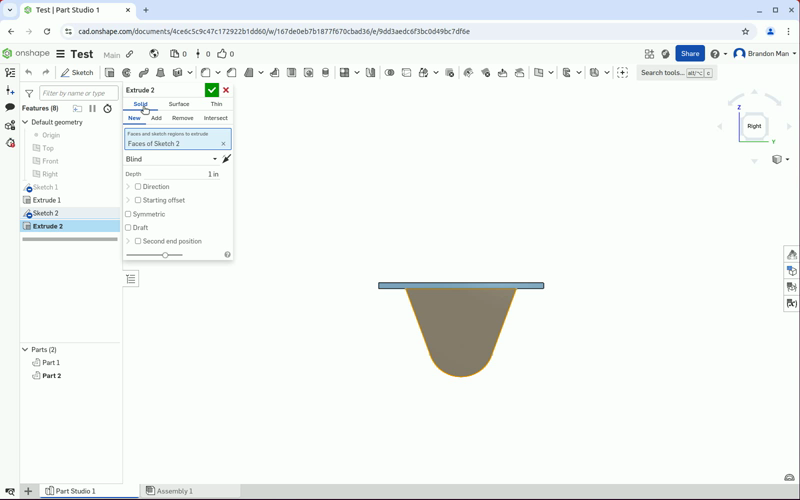
click(143, 106)
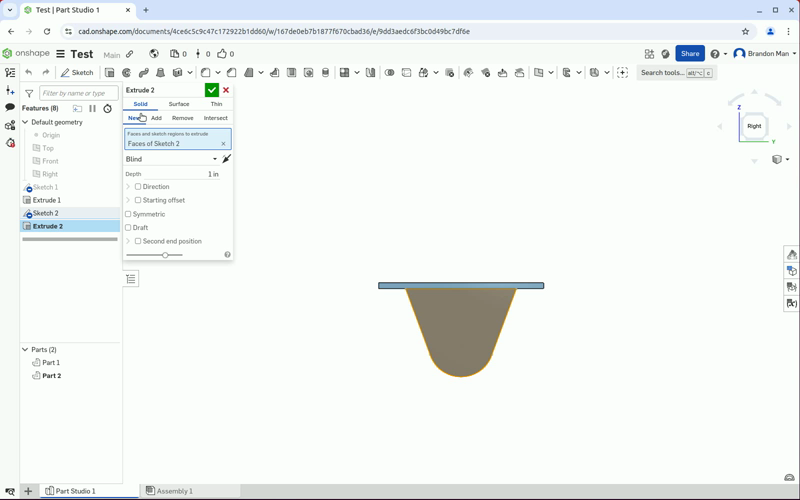
mouse_move(137, 120)
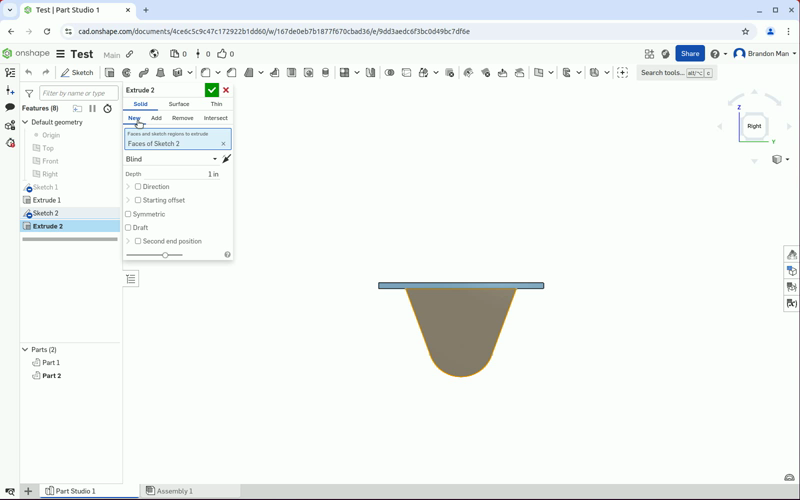
click(137, 120)
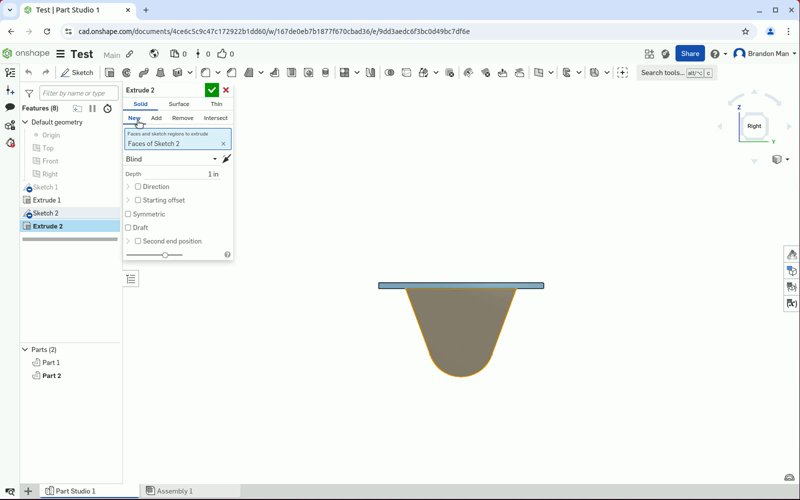
key(tab, 4)
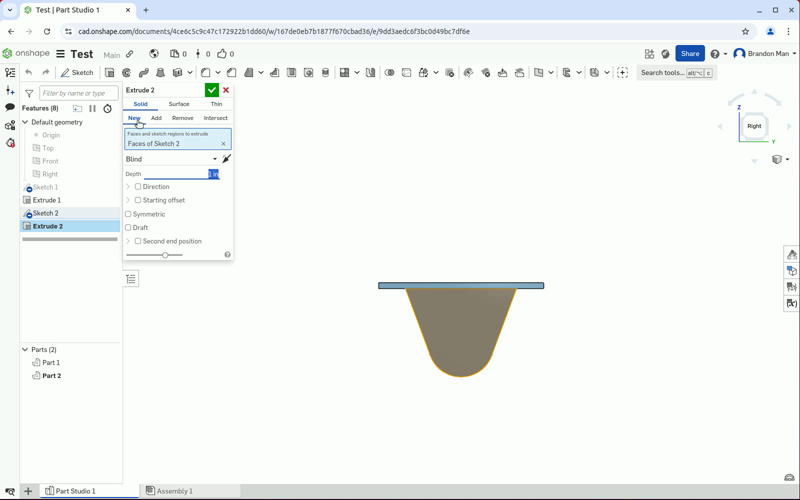
text(22.626)
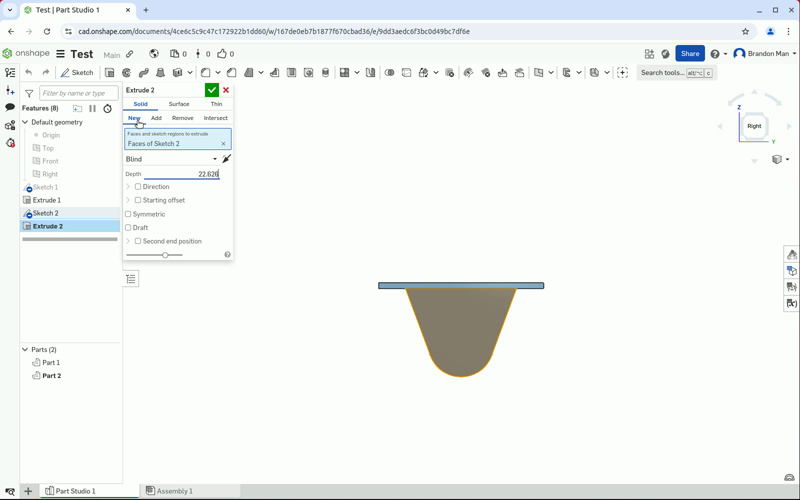
key(tab, 3)
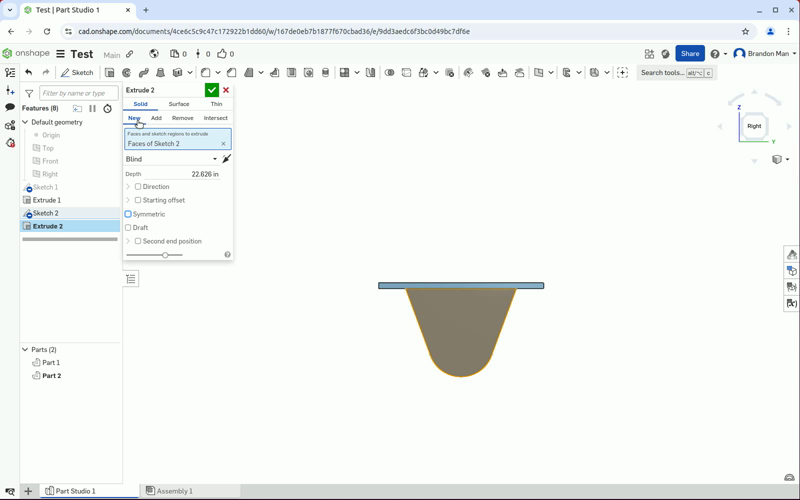
key(space)
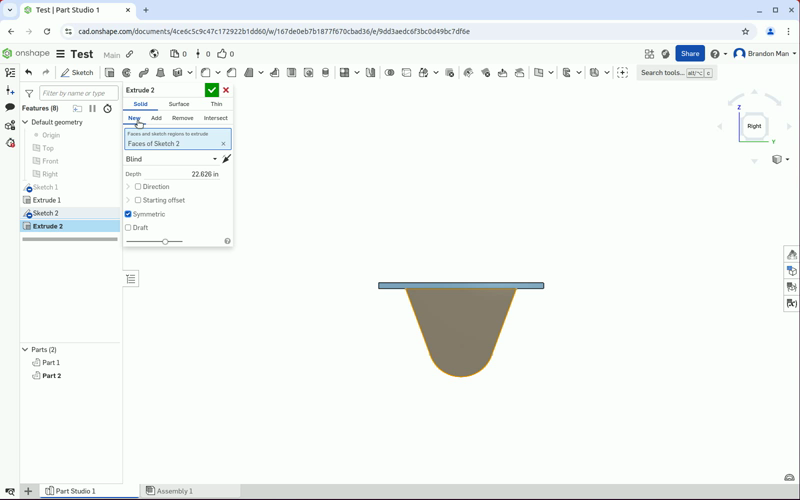
key(enter)
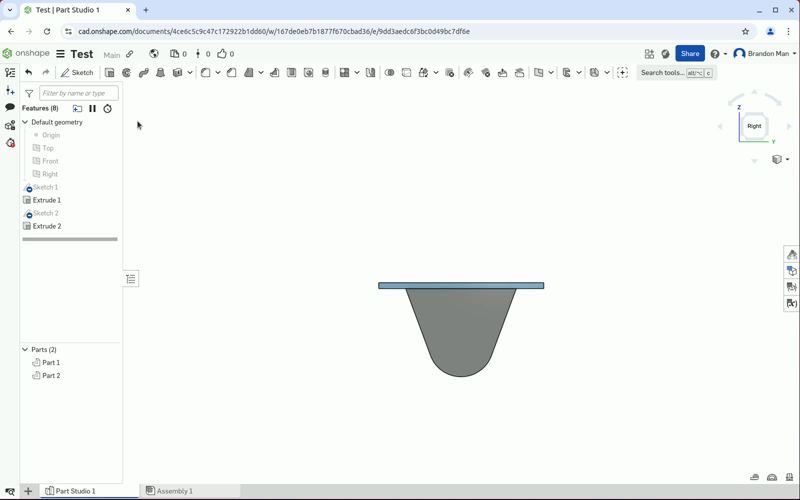
key(shift+h)
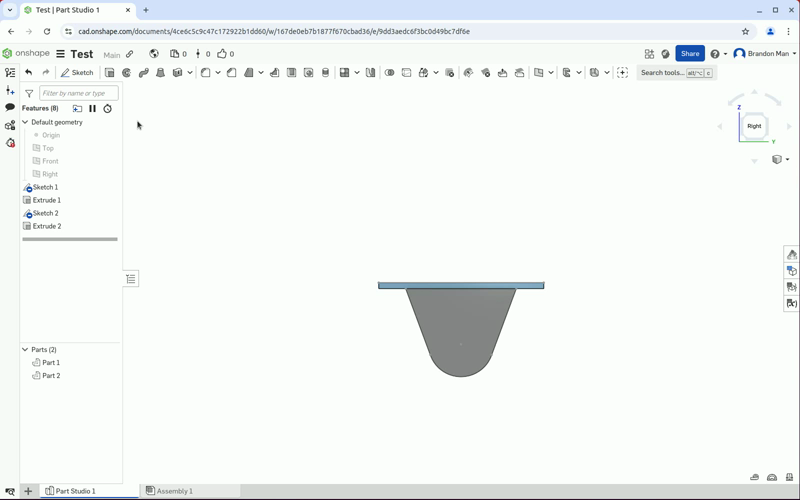
key(shift+h)
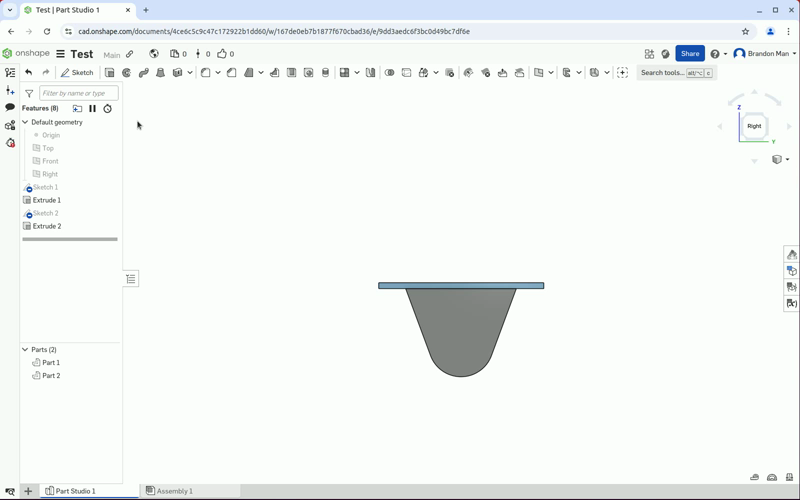
mouse_move(73, 189)
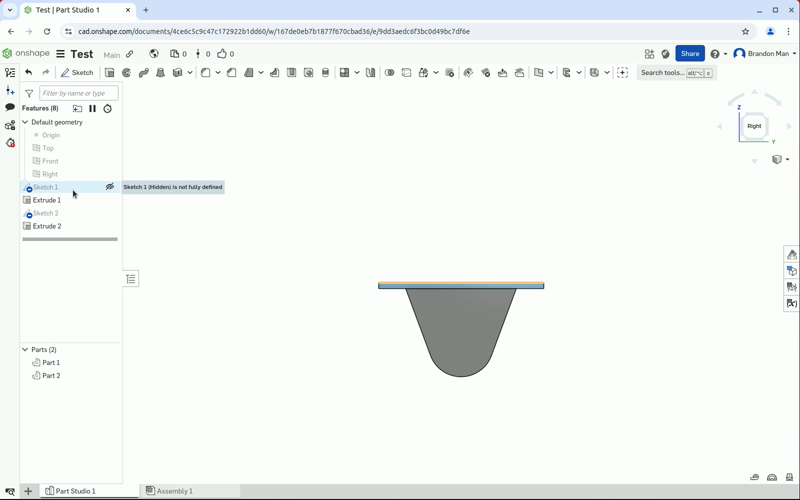
click(73, 189)
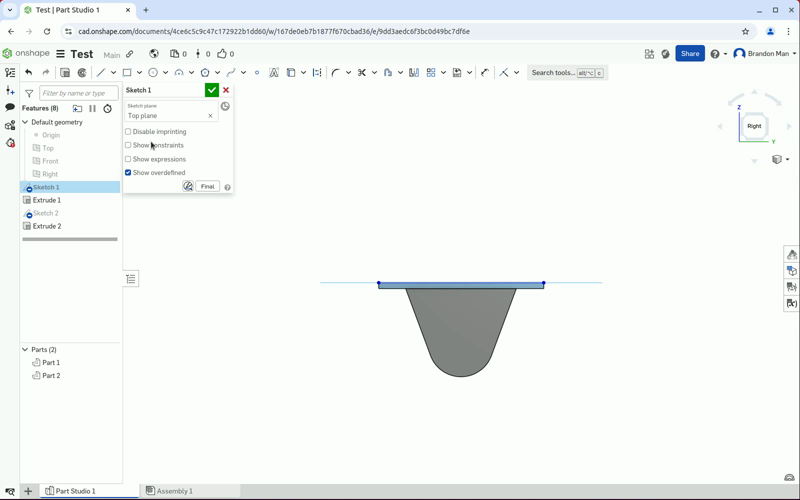
mouse_move(229, 92)
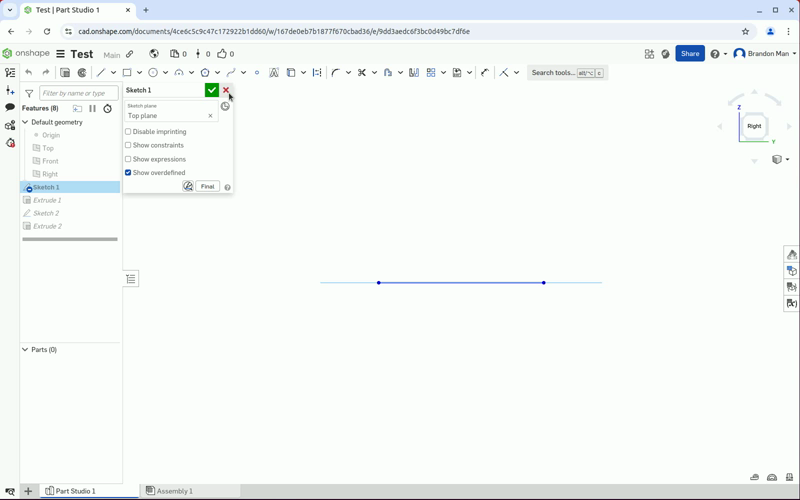
click(229, 92)
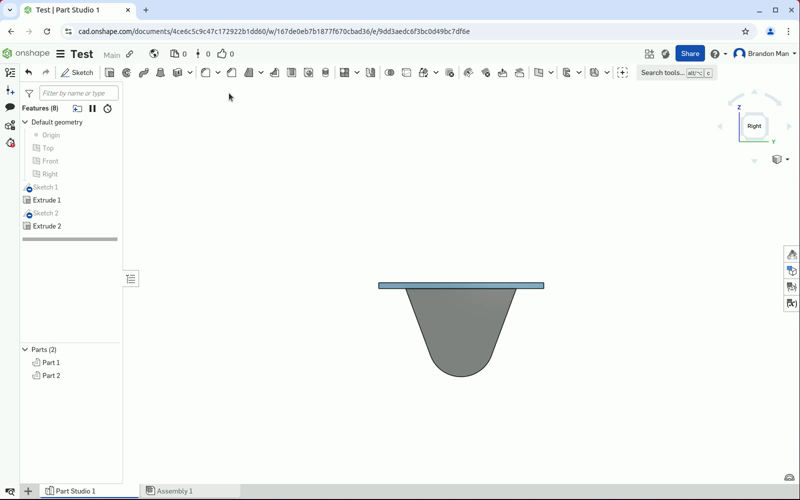
mouse_move(73, 352)
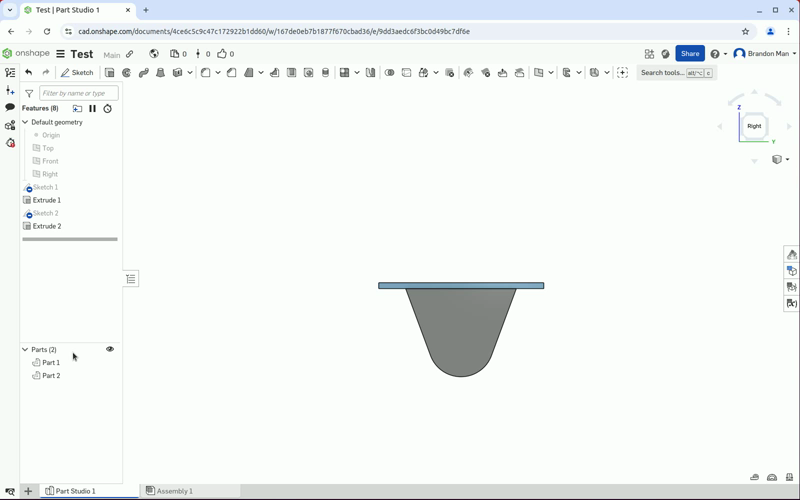
key(y)
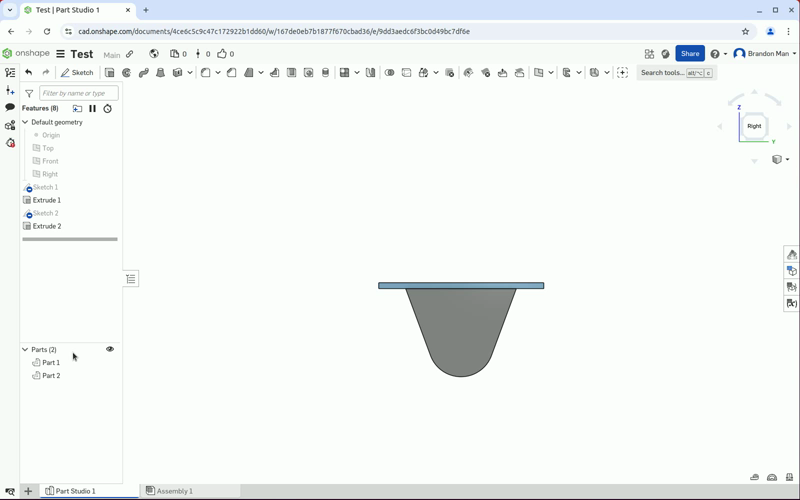
key(shift+p)
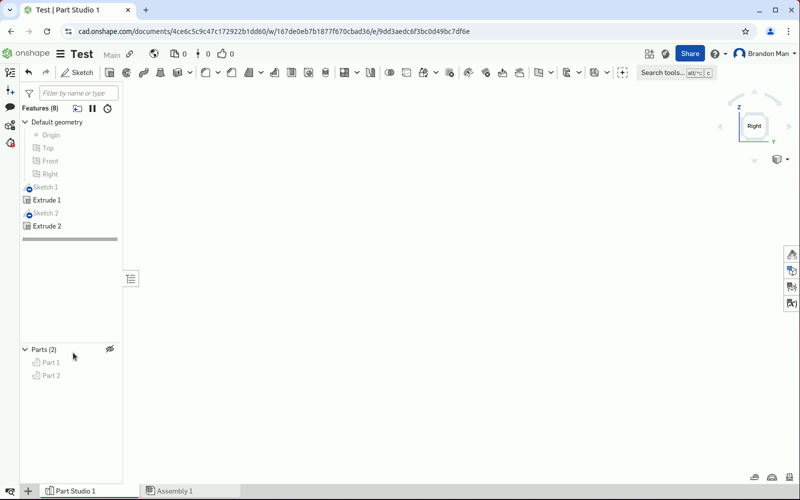
key(space)
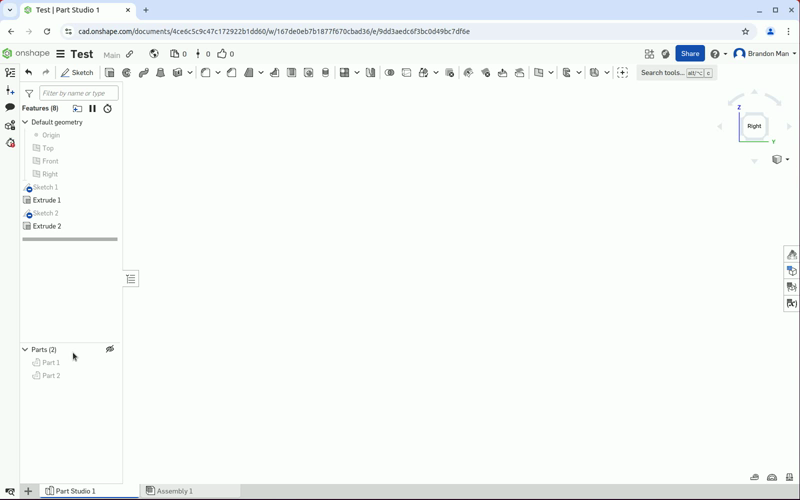
key_down(shift)
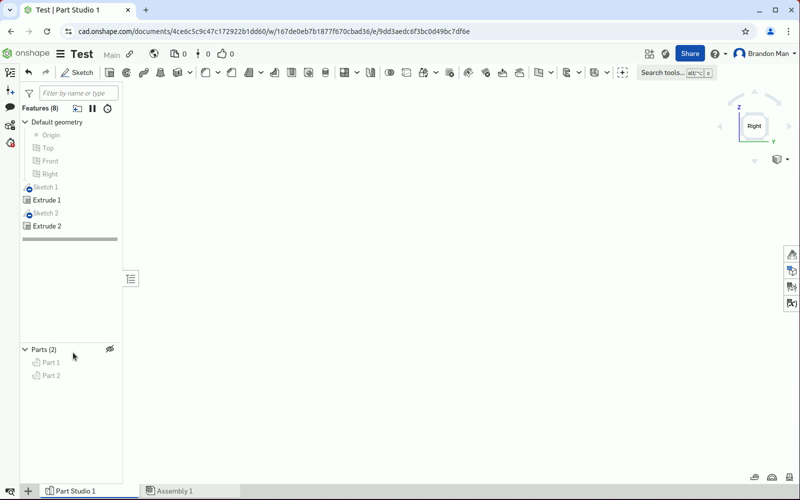
key(right)
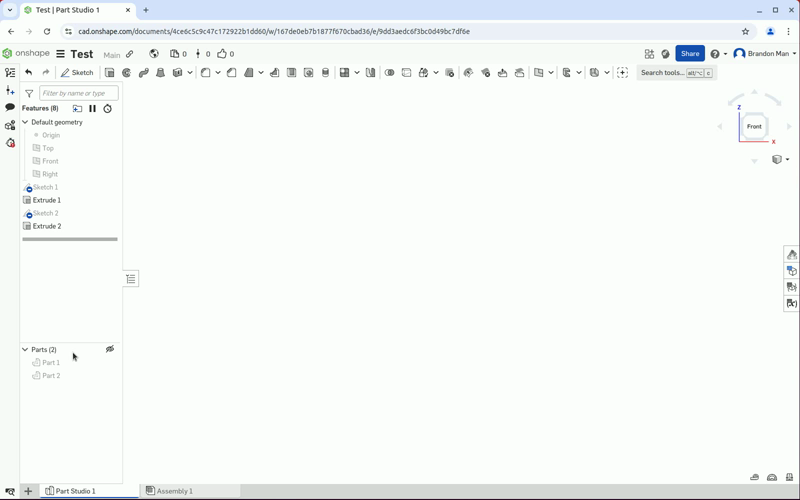
key_up(shift)
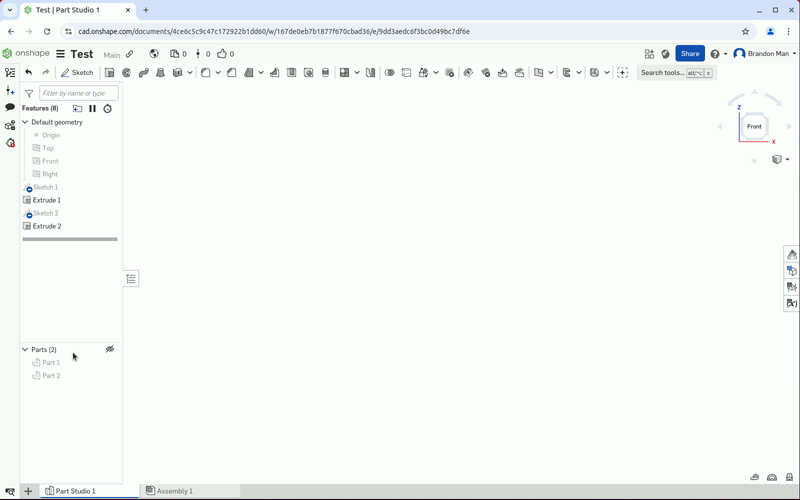
mouse_move(73, 352)
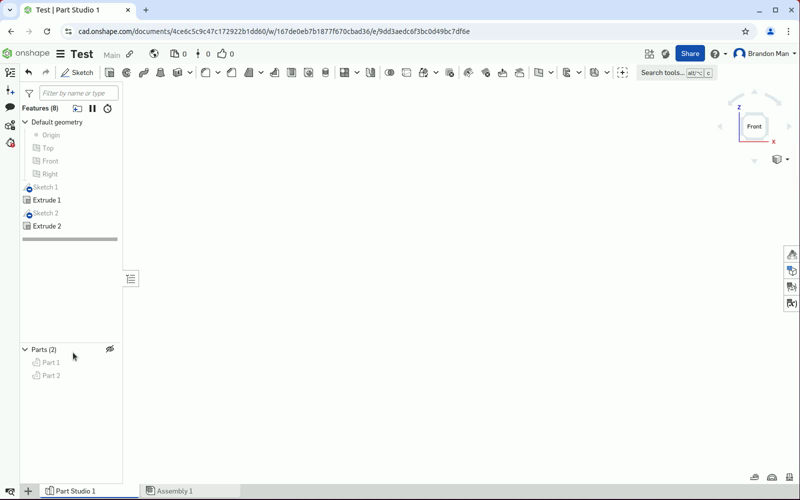
key(shift+y)
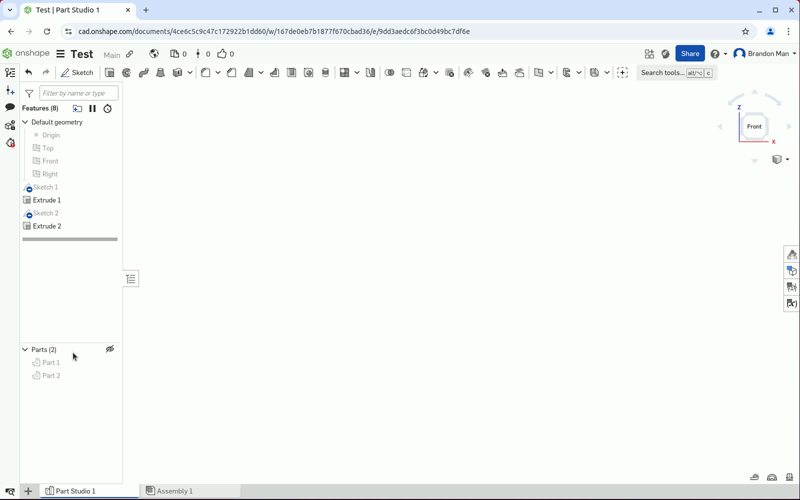
key(shift+s)
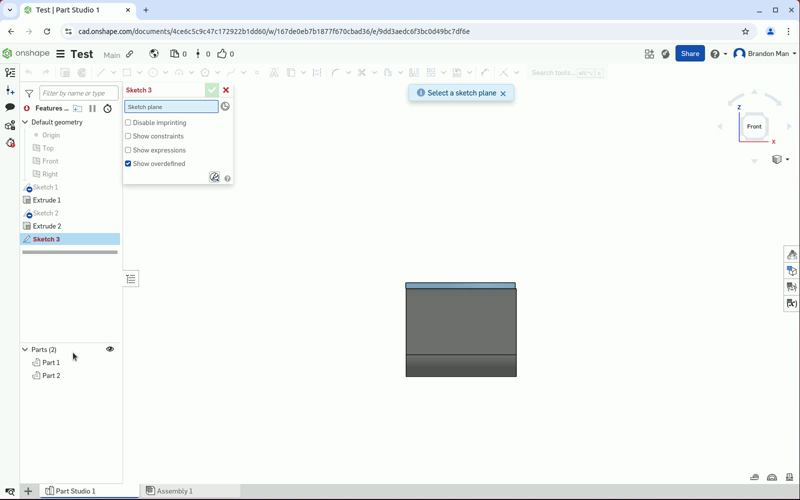
mouse_move(73, 163)
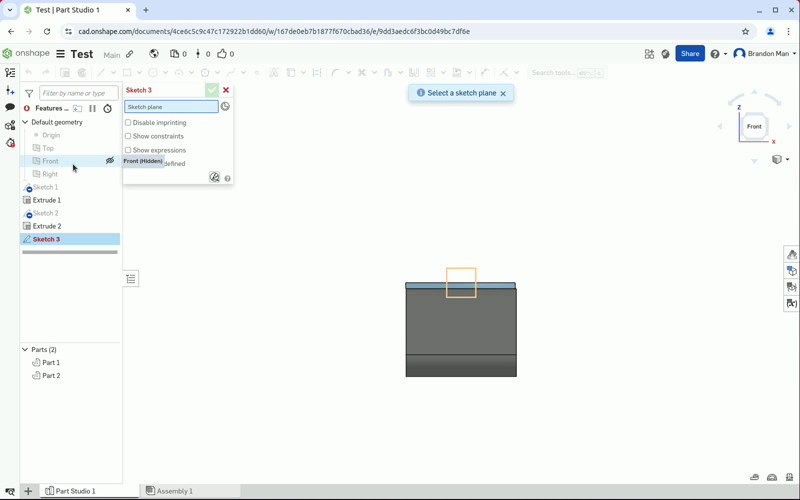
click(73, 163)
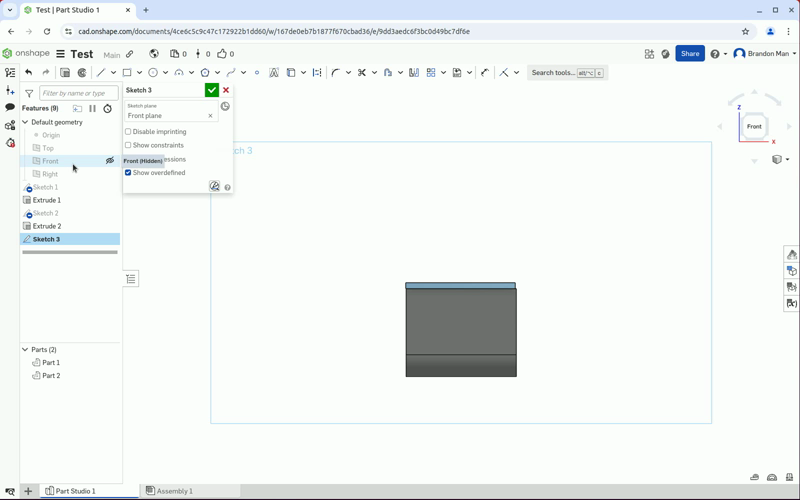
mouse_move(73, 352)
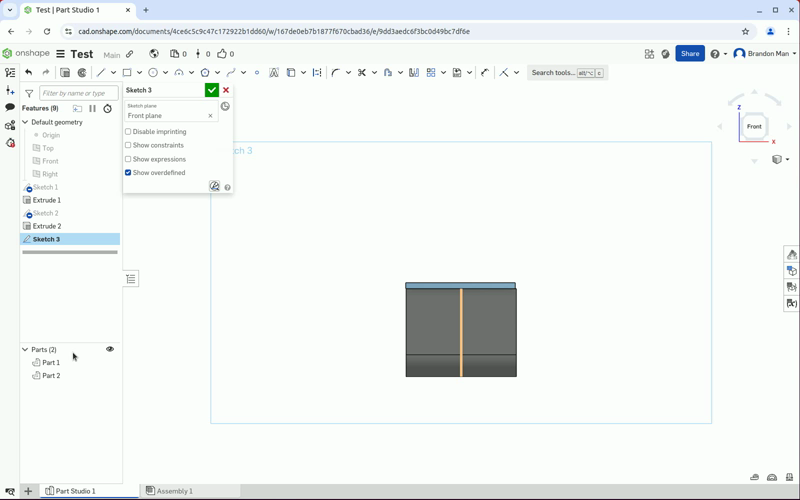
key(y)
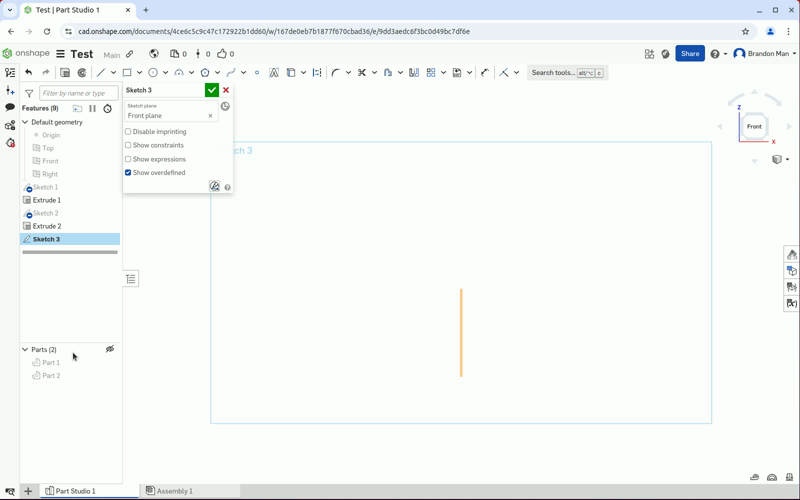
key(l)
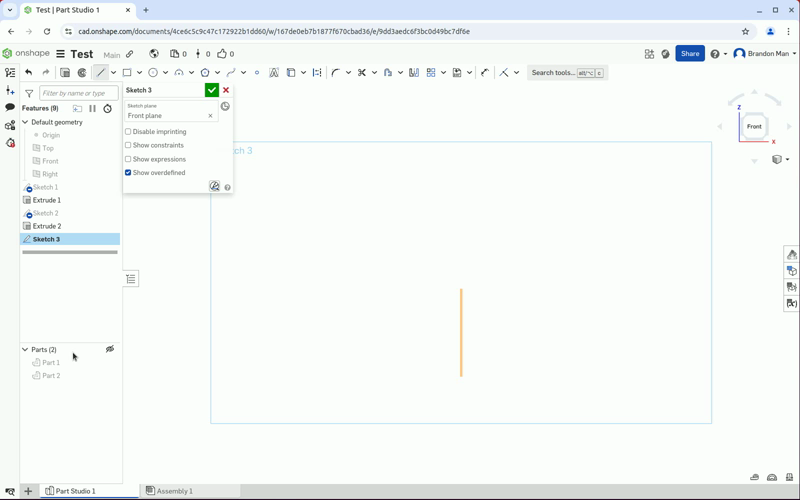
key_down(shift)
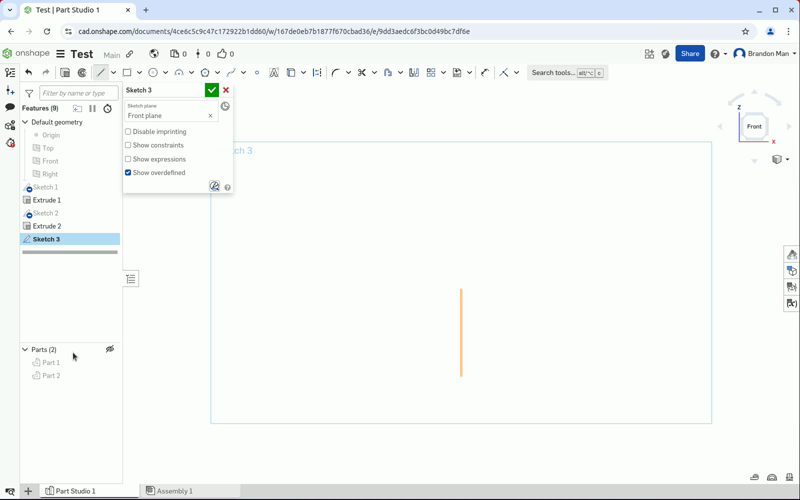
mouse_move(411, 399)
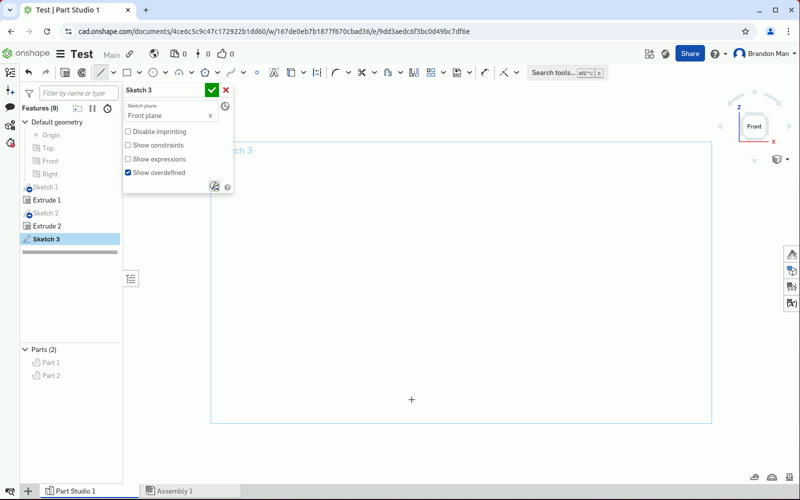
click(411, 399)
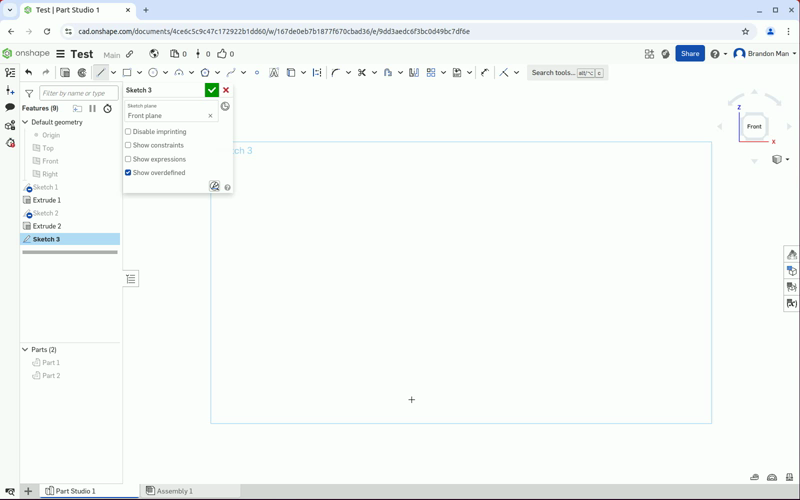
key_up(shift)
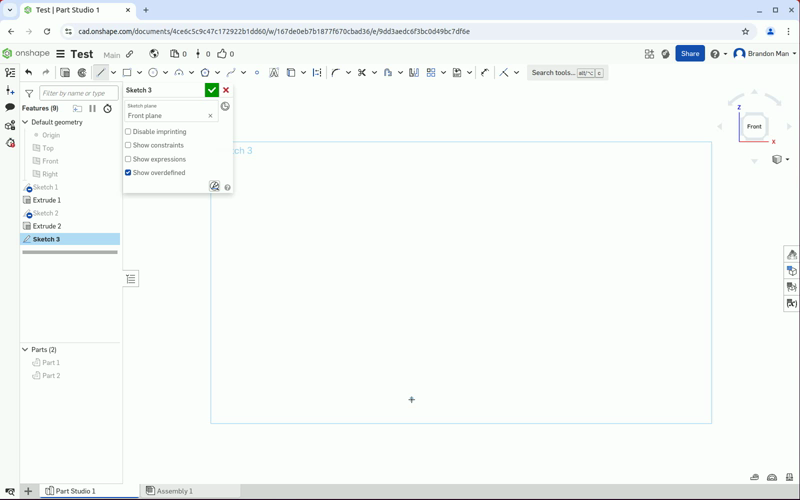
key_down(shift)
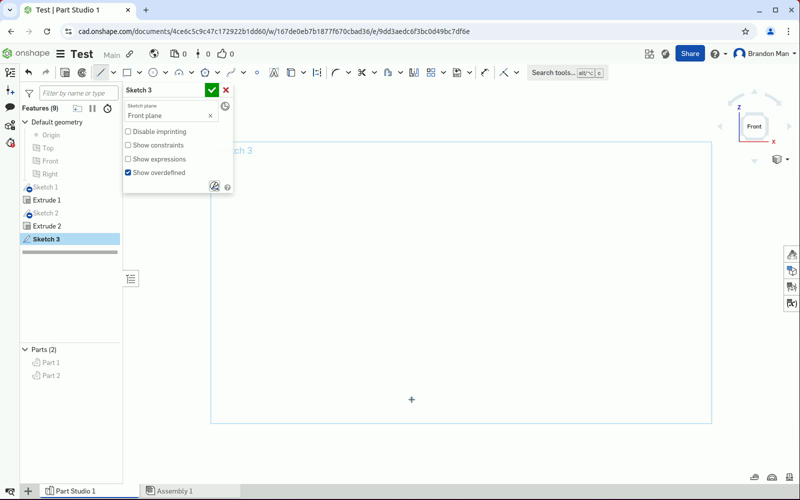
mouse_move(511, 399)
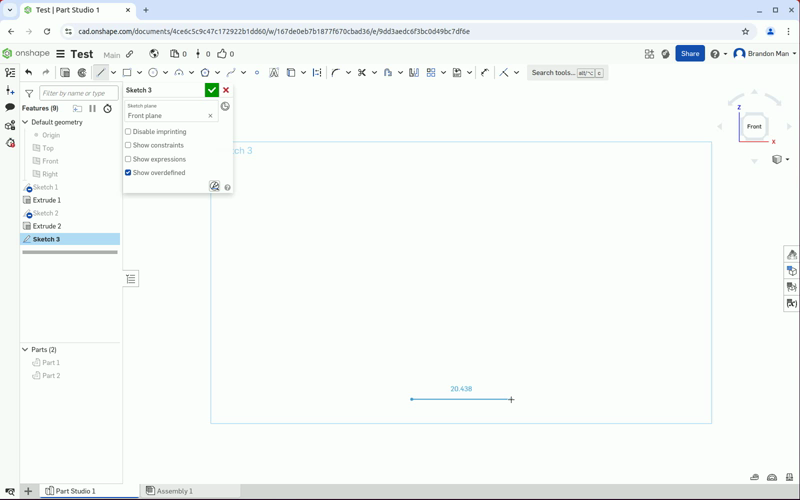
click(511, 399)
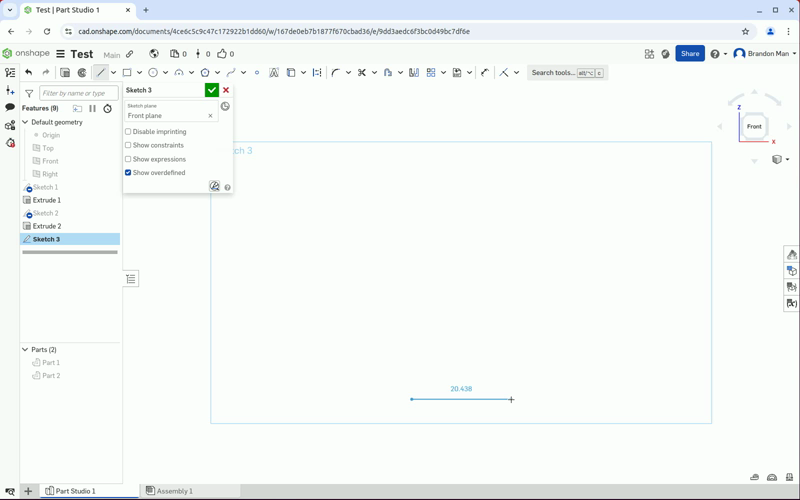
key_up(shift)
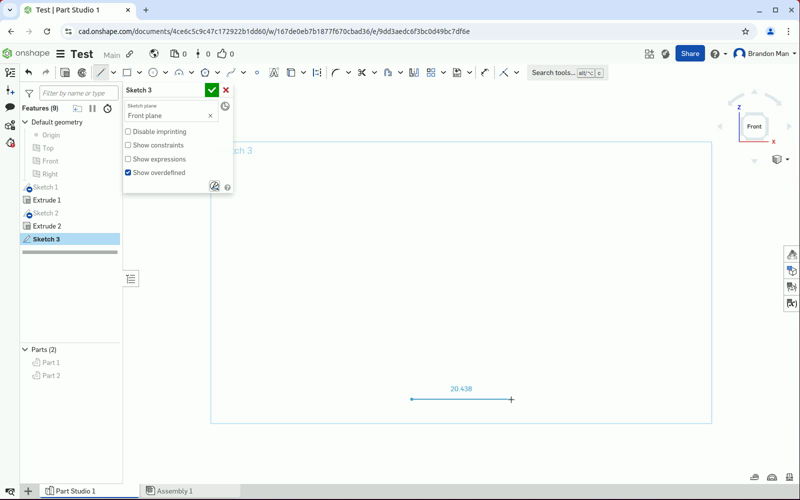
key_down(shift)
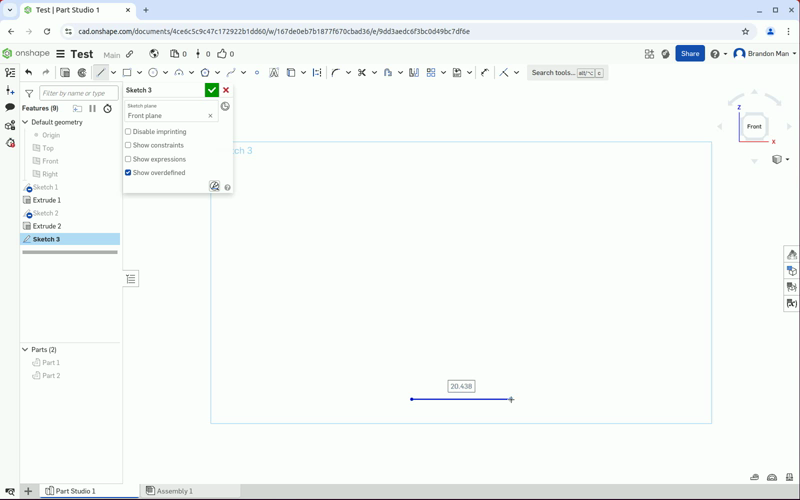
mouse_move(511, 288)
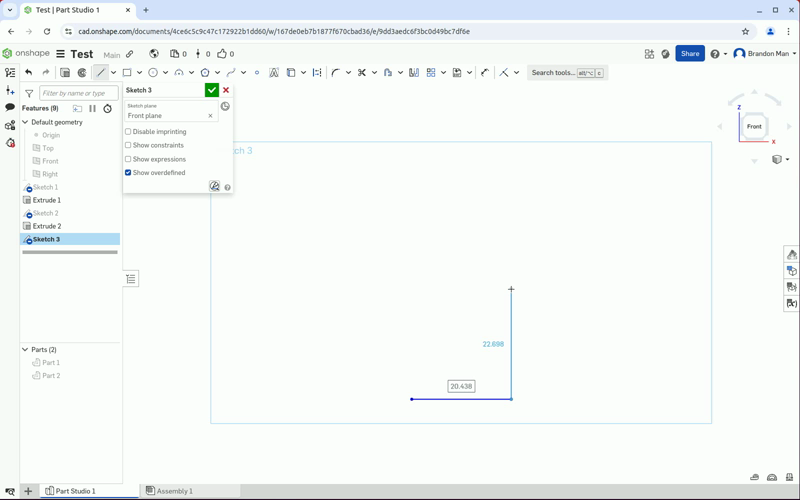
click(511, 288)
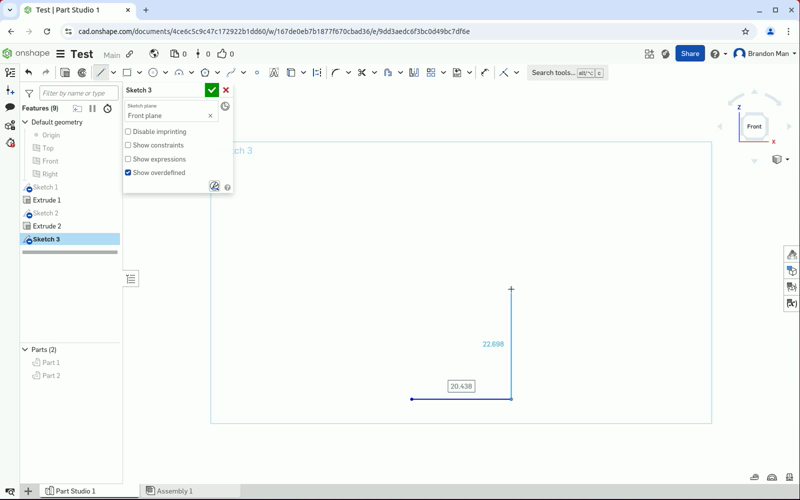
key_up(shift)
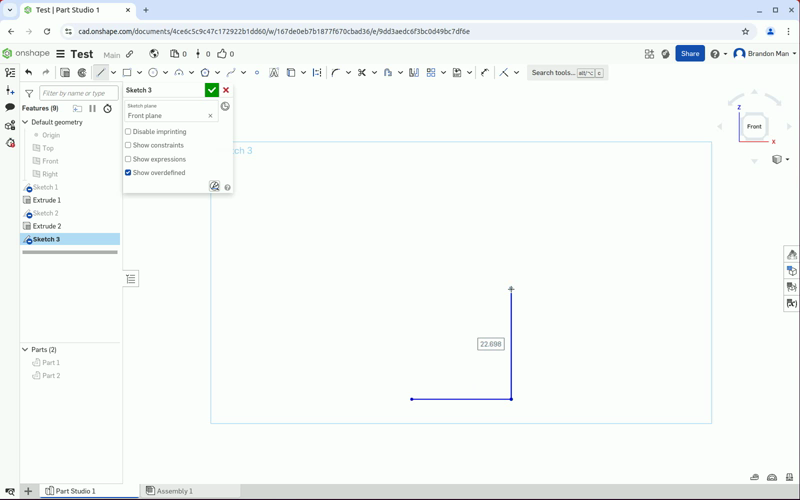
key_down(shift)
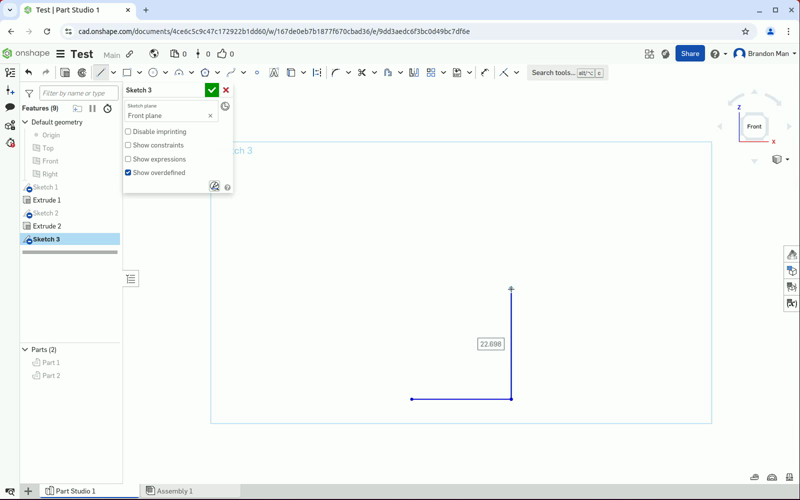
mouse_move(411, 288)
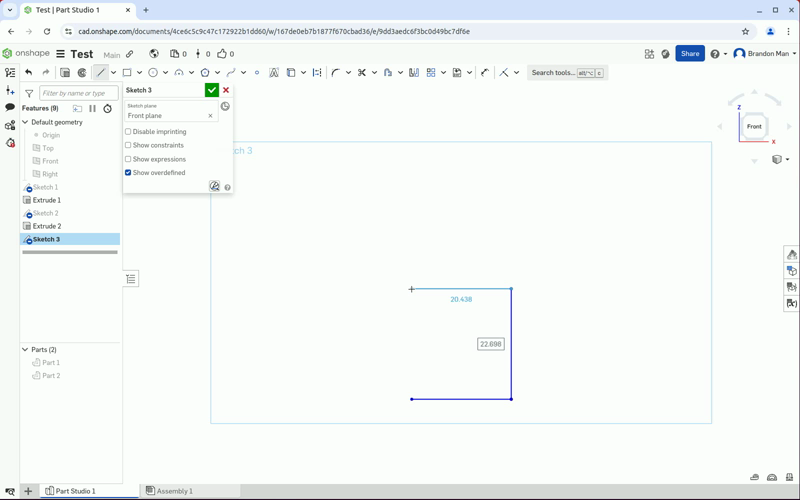
click(411, 288)
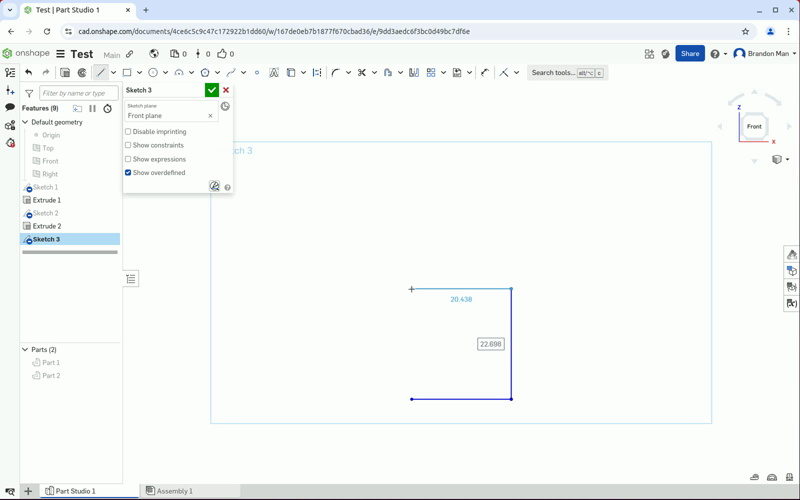
key_up(shift)
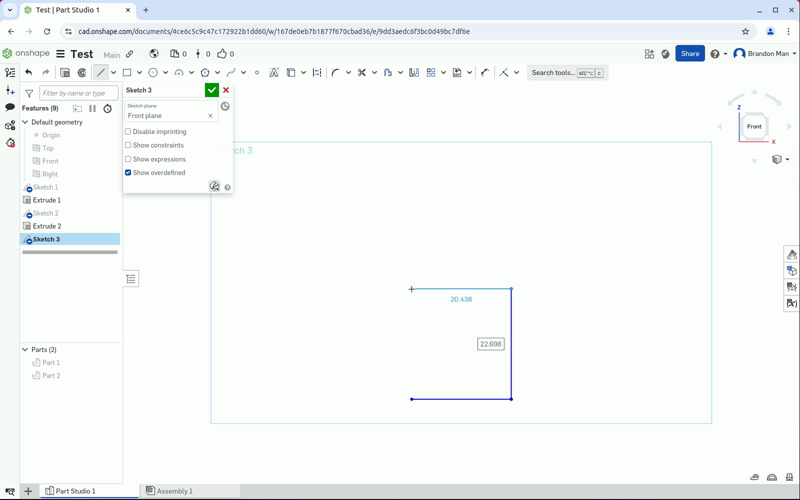
key_down(shift)
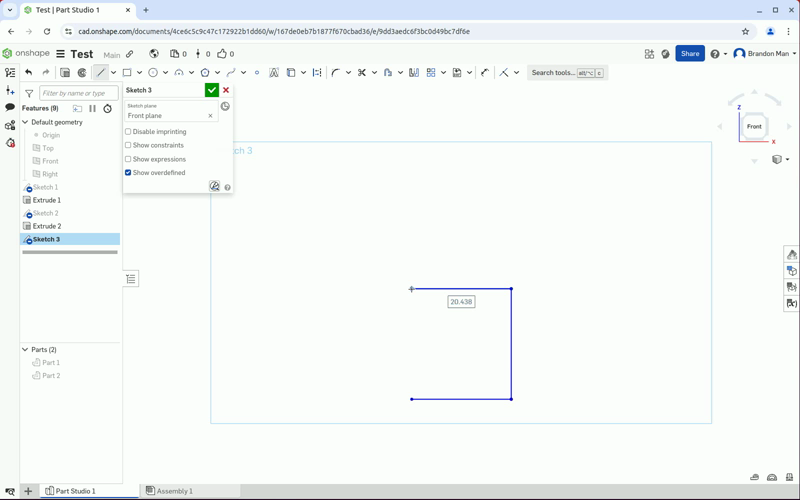
mouse_move(411, 399)
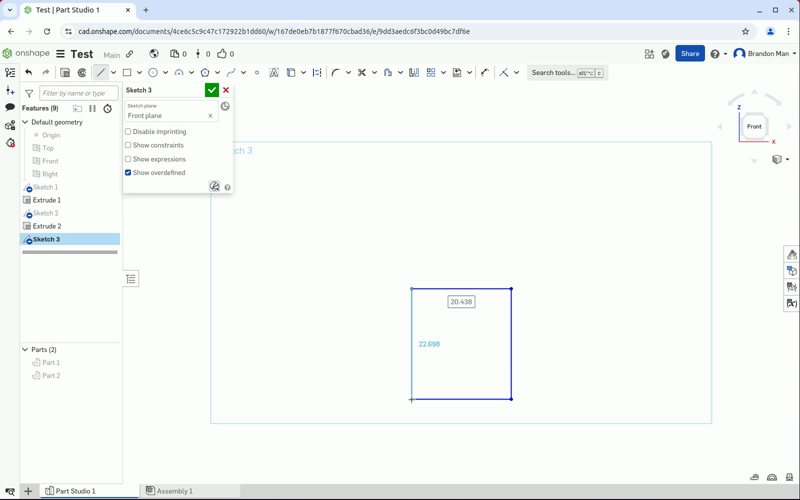
key_up(shift)
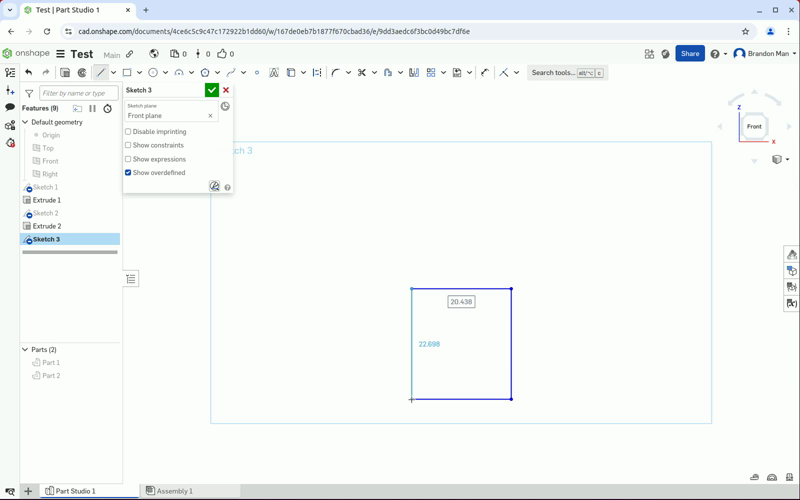
click(411, 399)
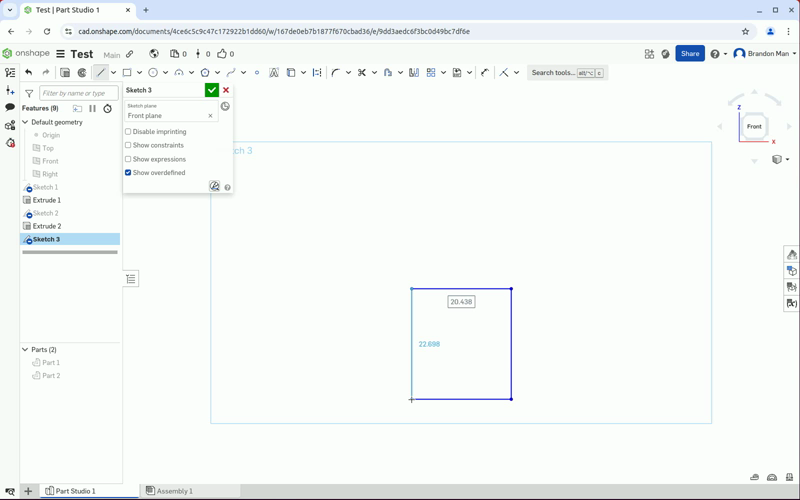
key(esc)
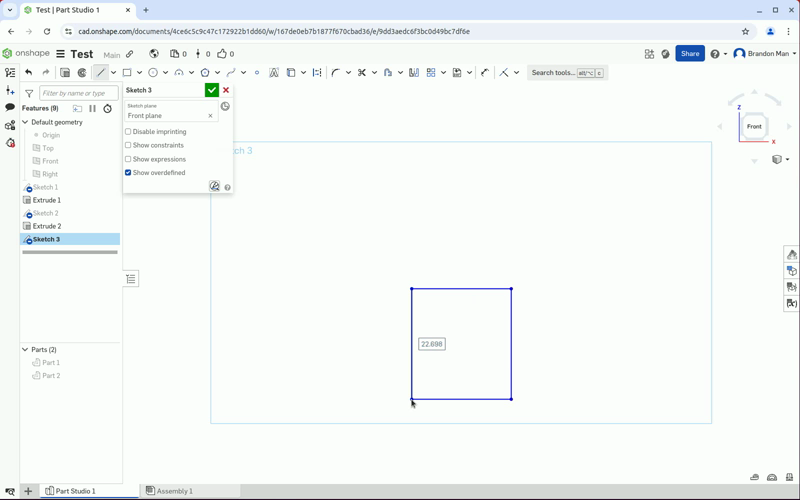
mouse_move(437, 353)
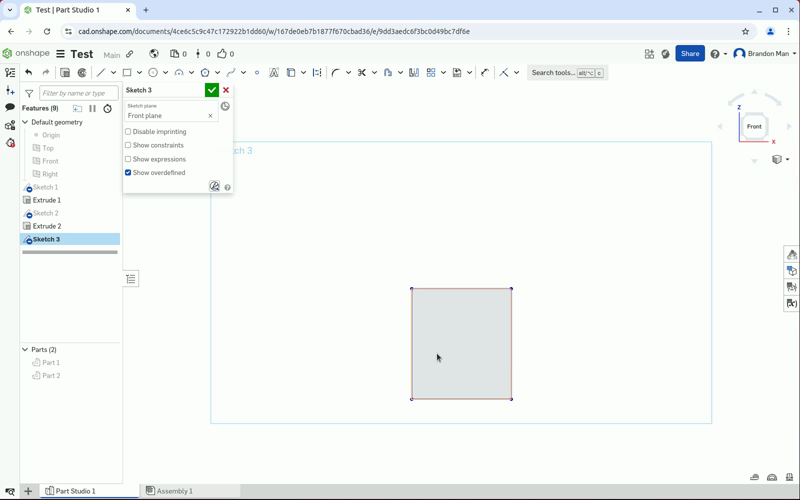
click(437, 353)
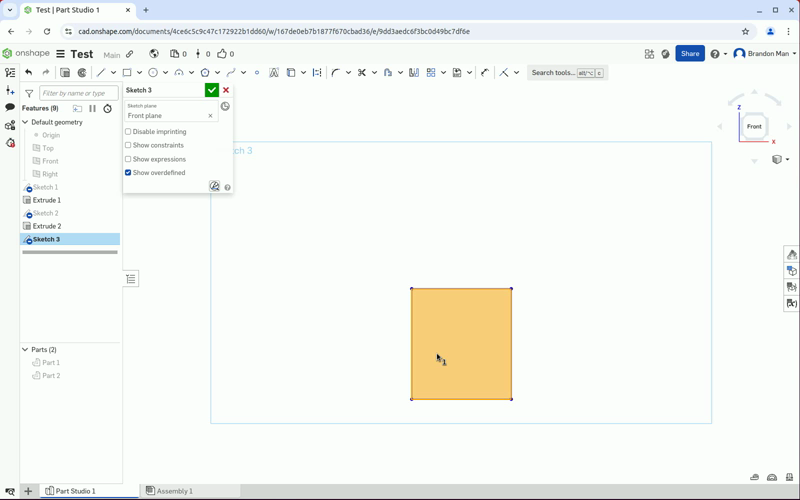
mouse_move(73, 352)
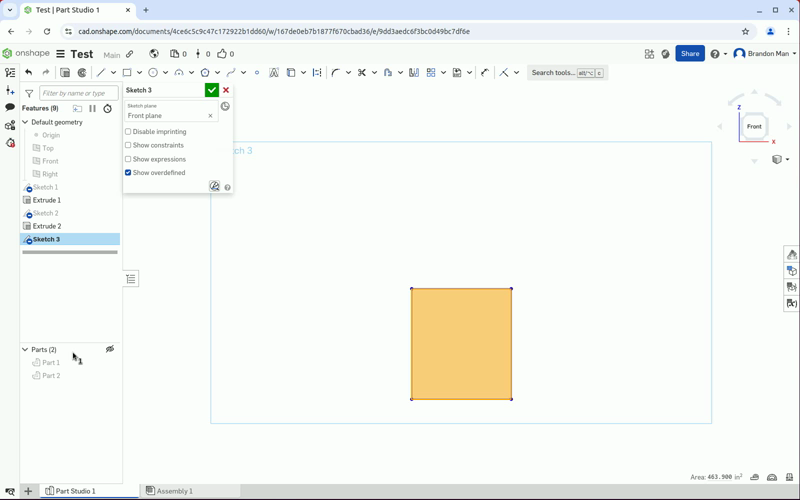
key(shift+y)
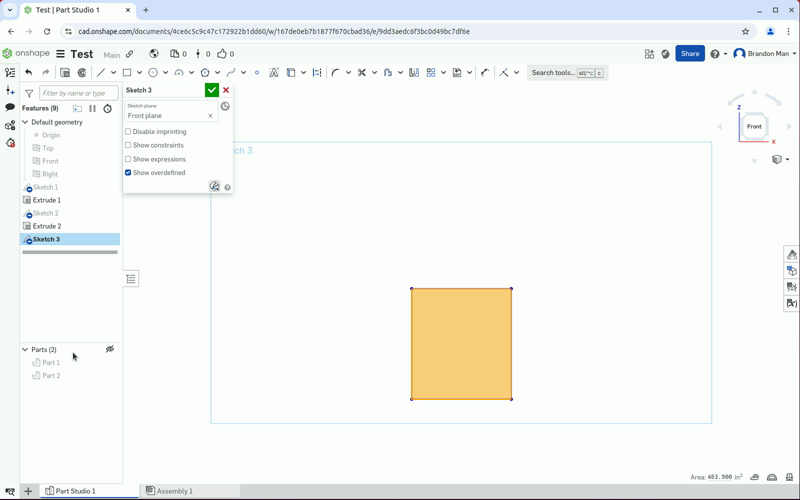
key(shift+e)
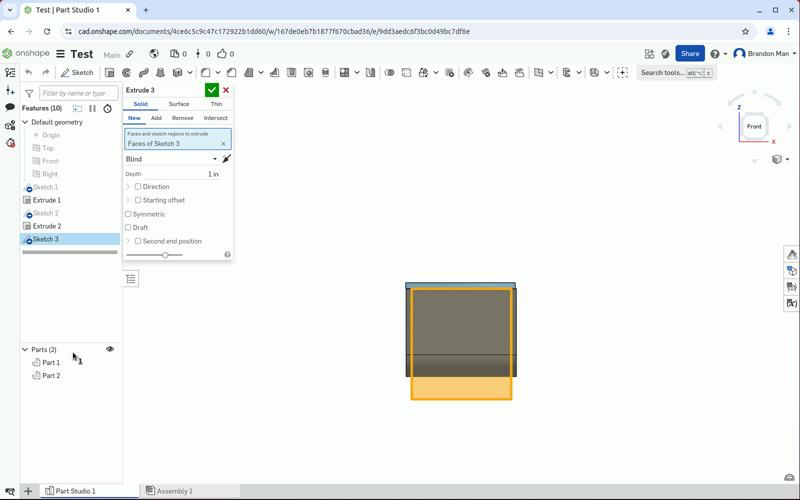
mouse_move(143, 106)
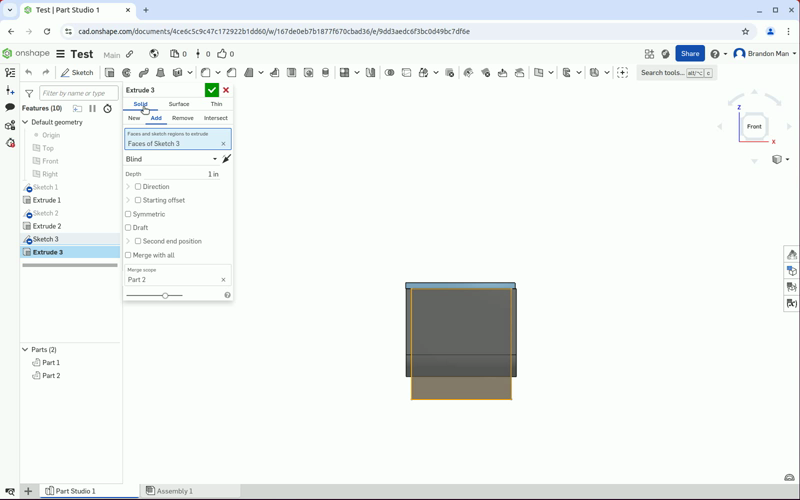
click(143, 106)
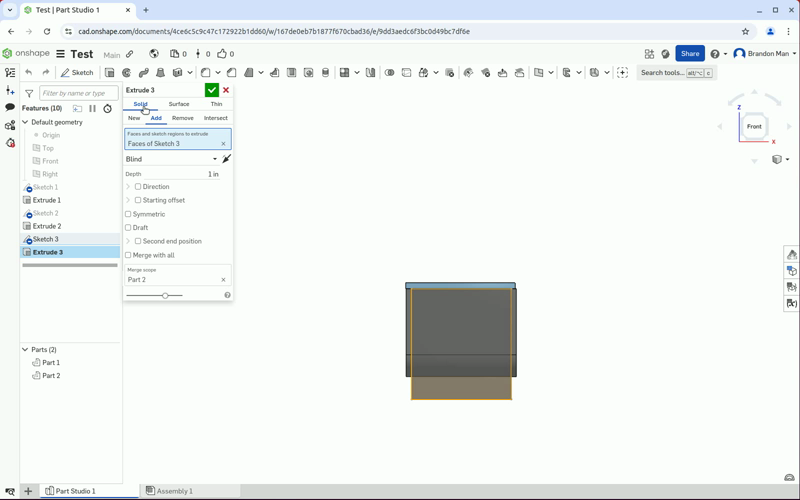
mouse_move(186, 120)
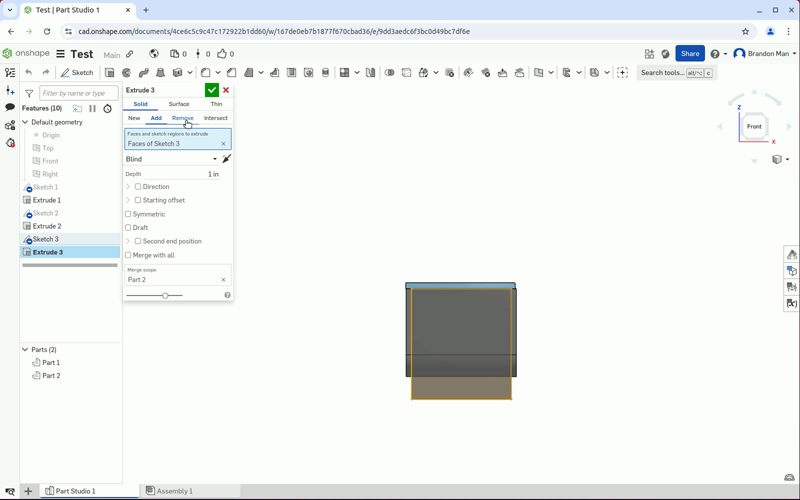
click(186, 120)
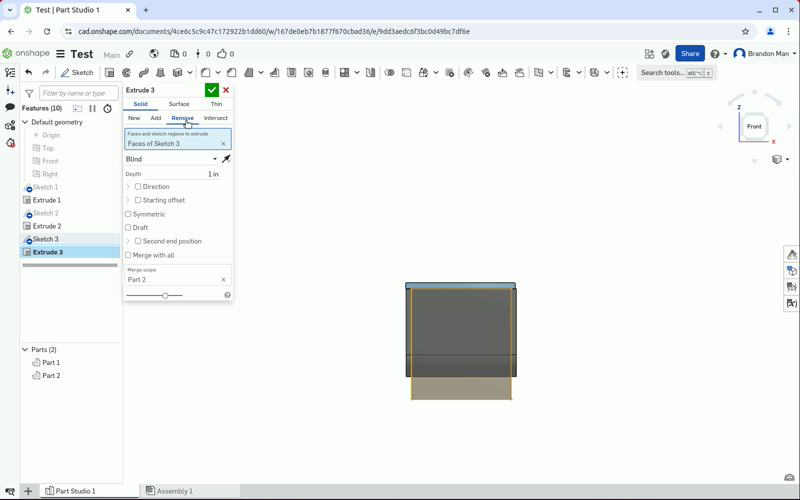
key(tab, 4)
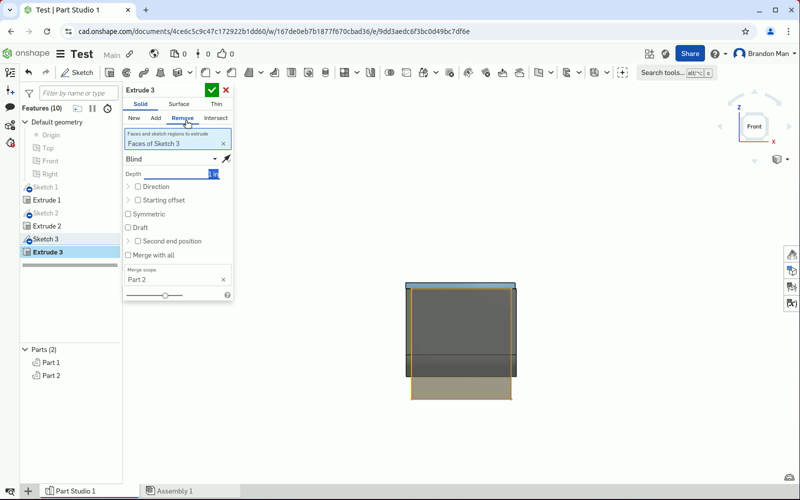
text(22.626)
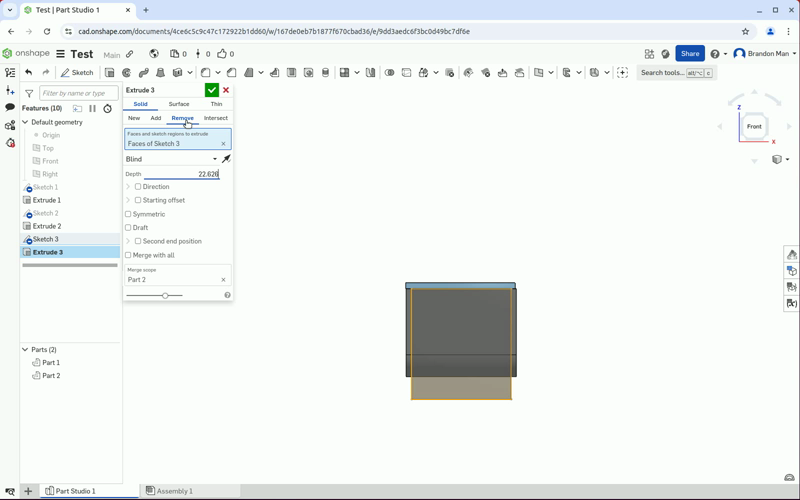
key(tab, 3)
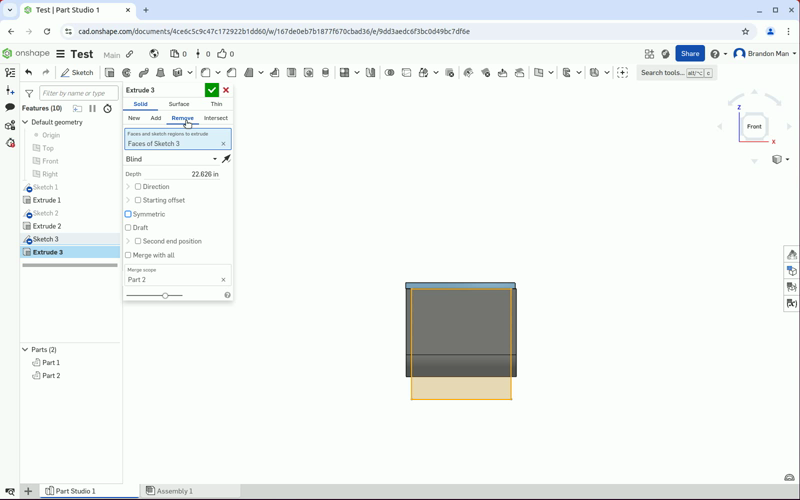
key(space)
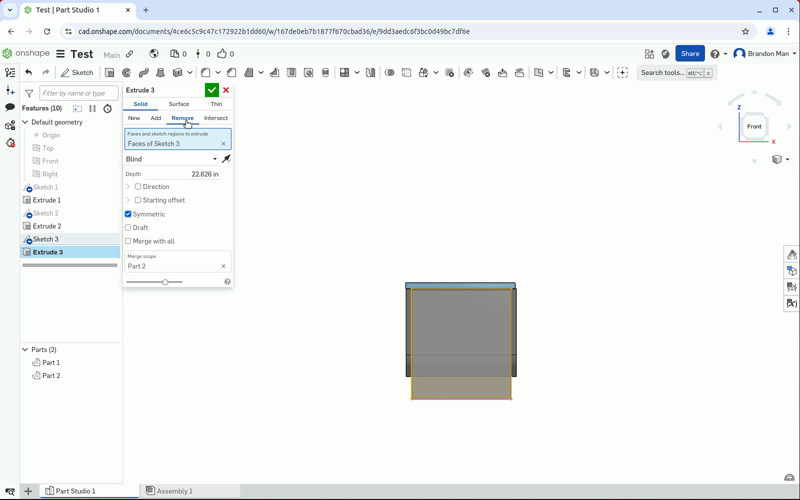
key(tab, 2)
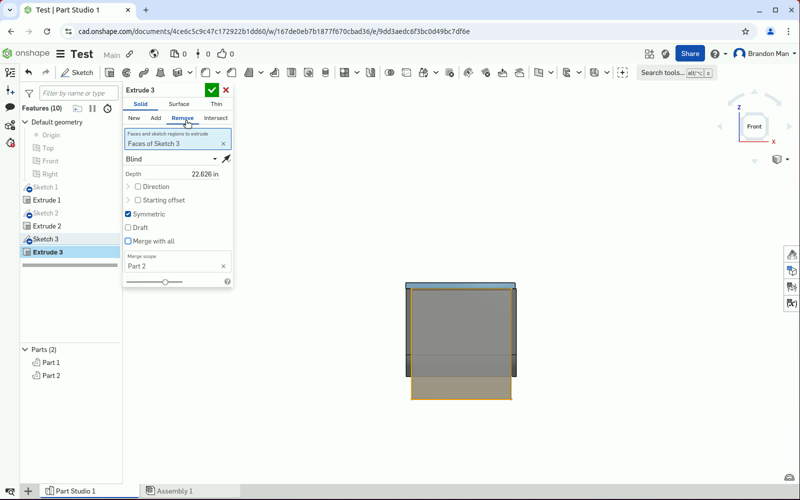
key(space)
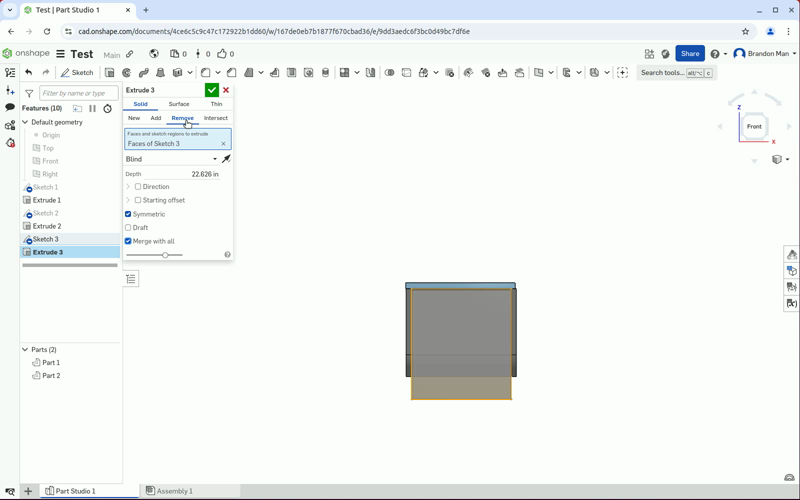
key(enter)
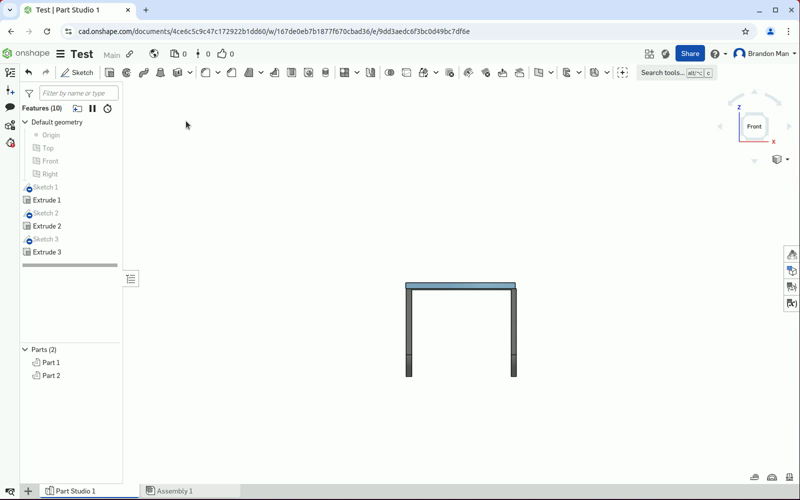
key(shift+h)
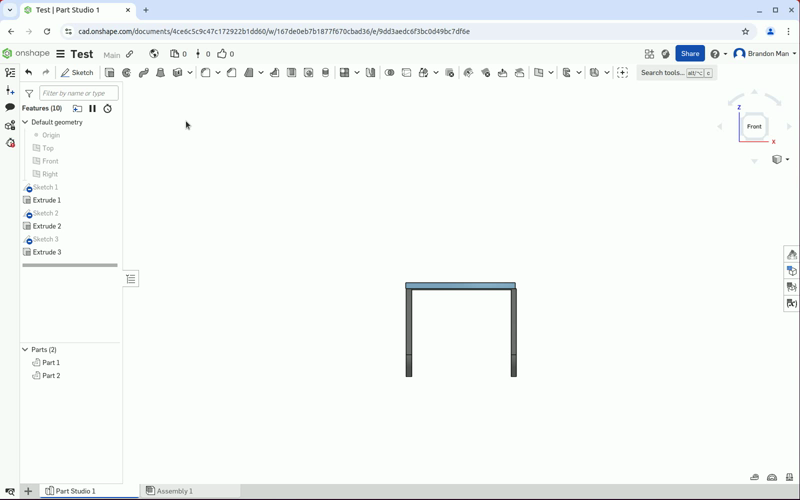
key(shift+h)
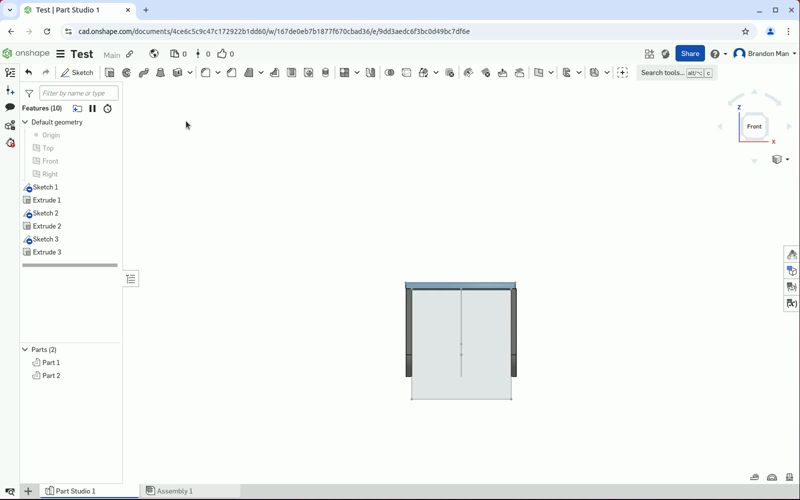
key(shift+7)
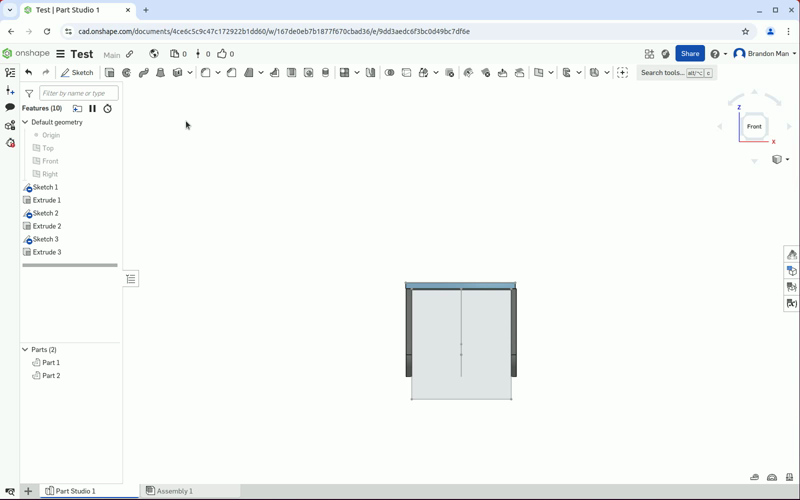
key(left, 2)
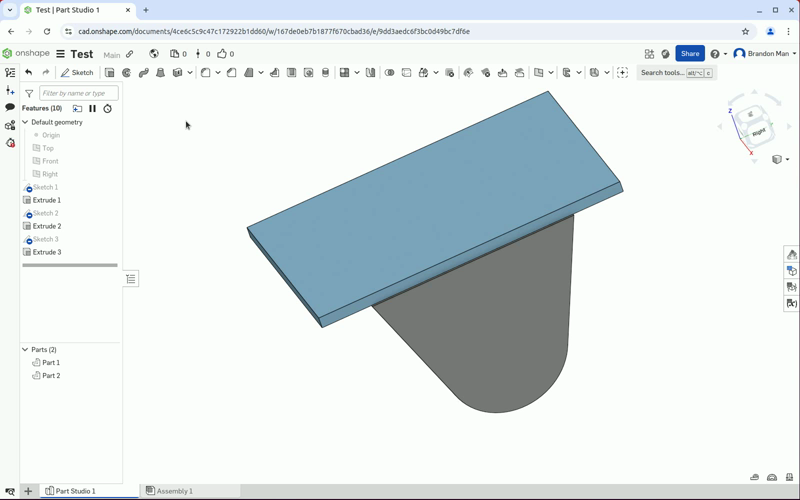
key(down, 2)
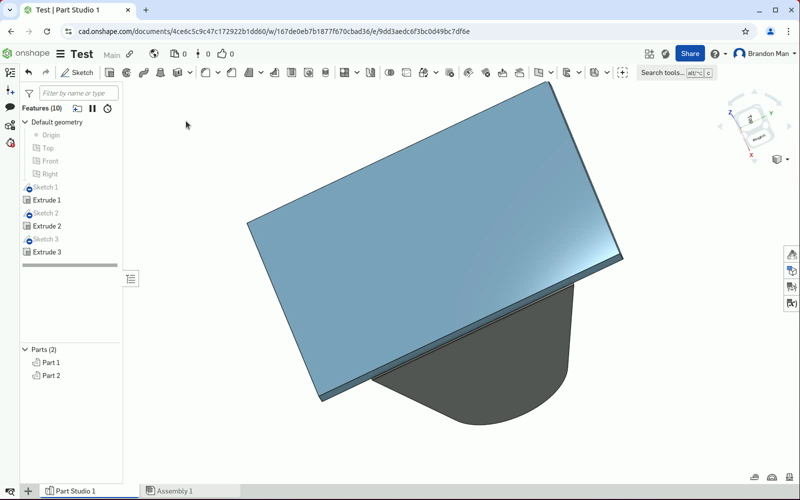
key(up, 2)
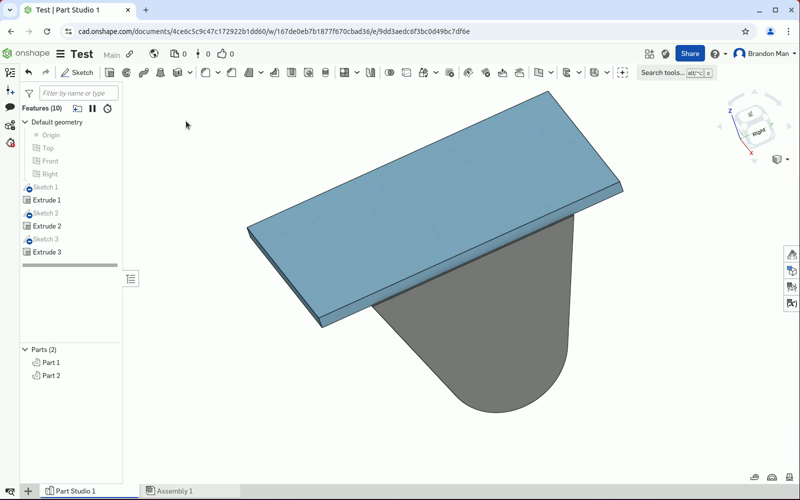
key(right, 2)
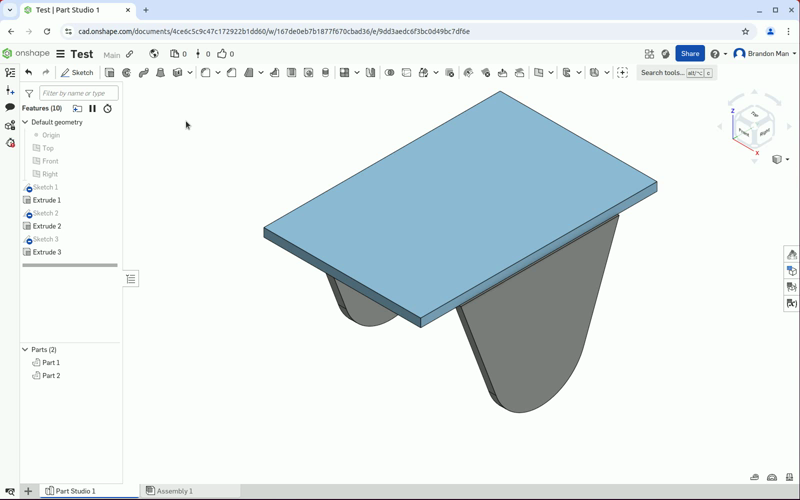
mouse_move(73, 189)
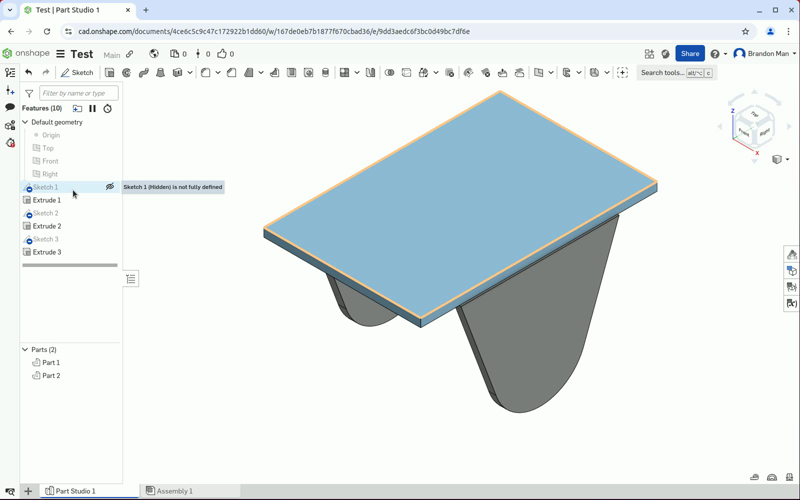
click(73, 189)